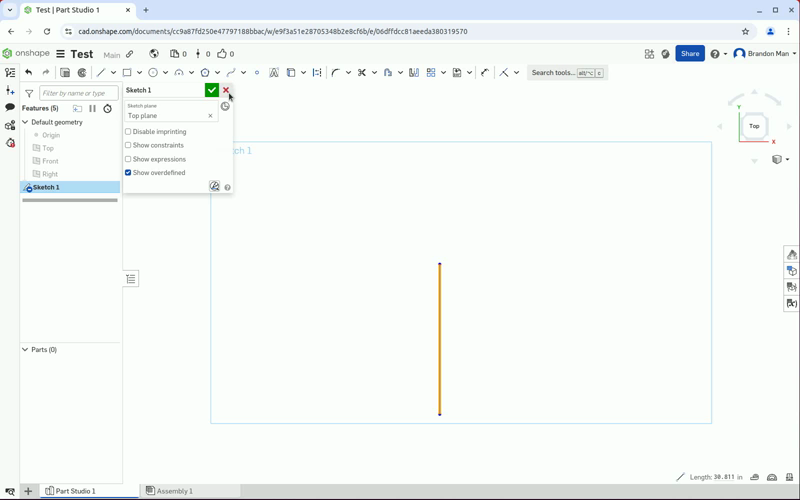
key(shift+h)
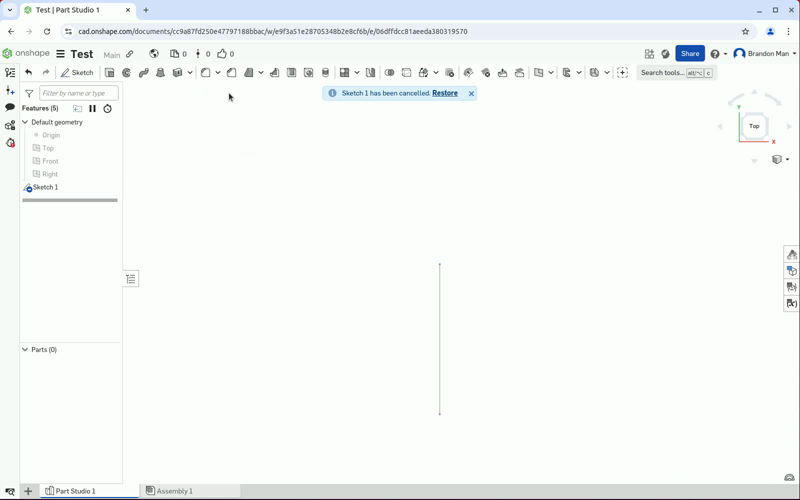
key(shift+s)
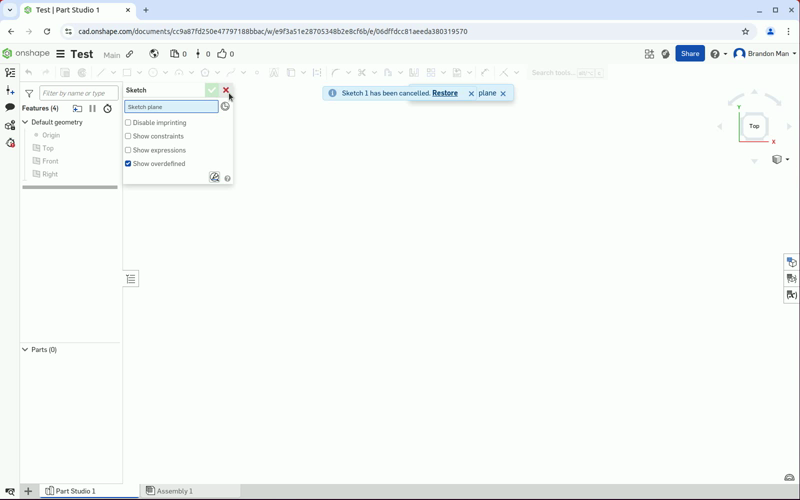
mouse_move(73, 150)
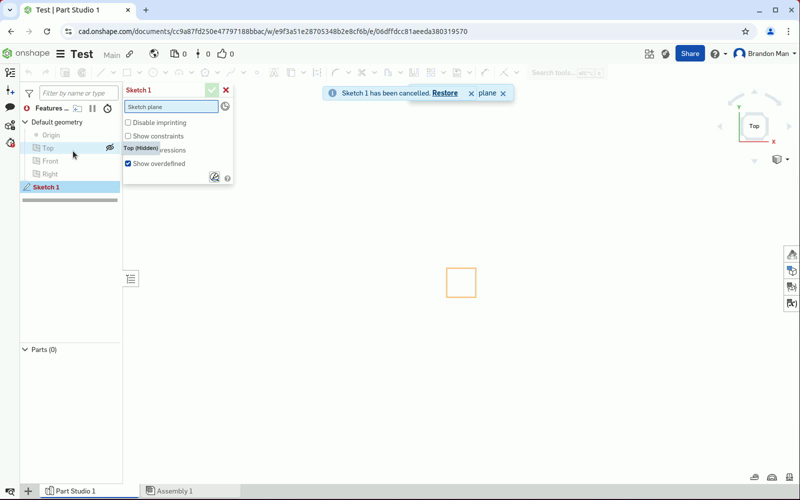
click(73, 150)
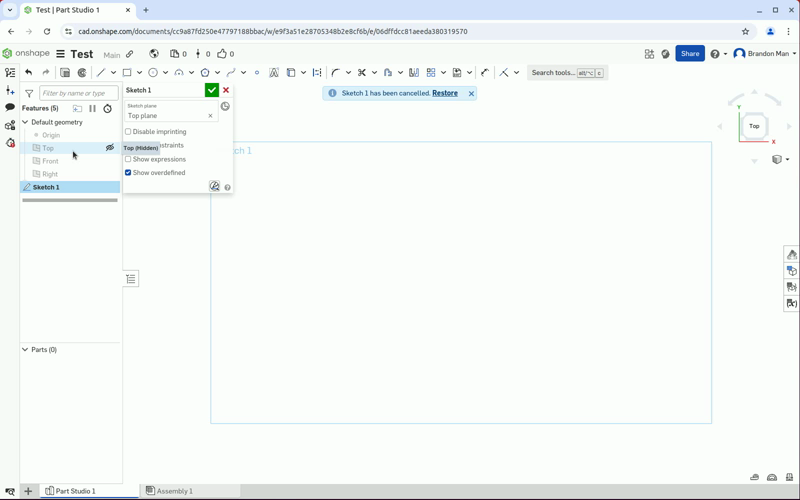
mouse_move(73, 352)
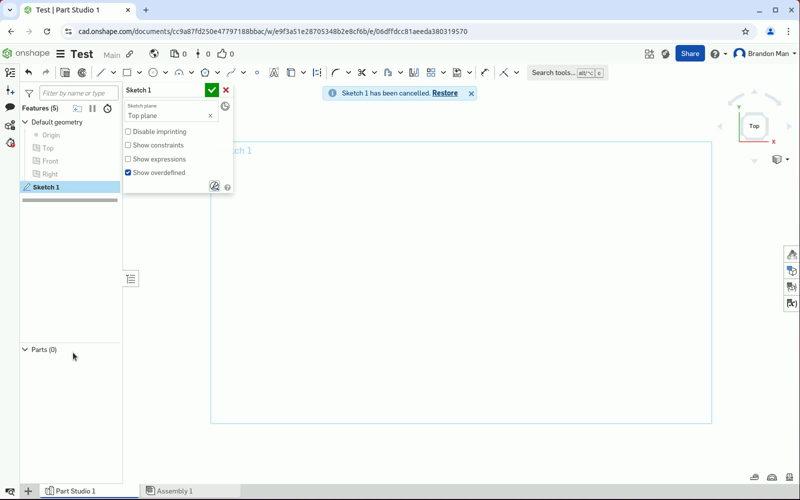
key(y)
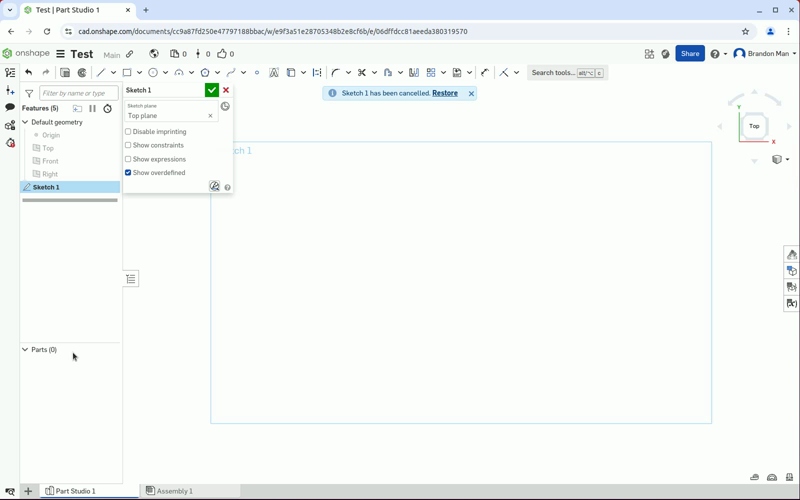
key(l)
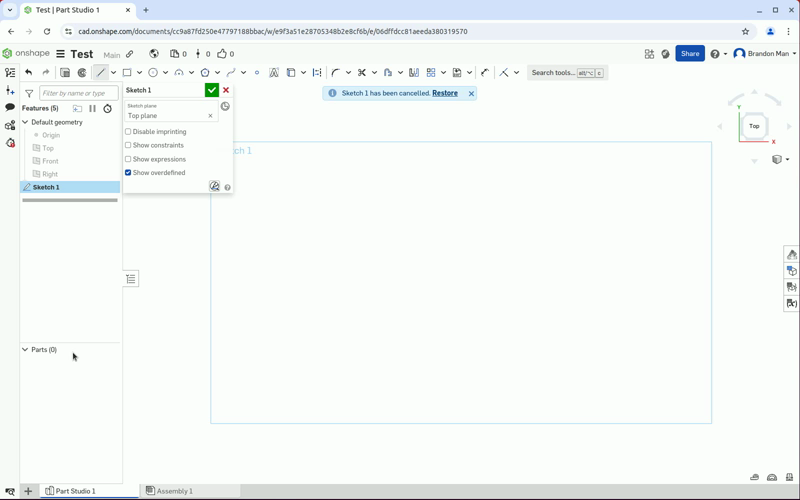
key_down(shift)
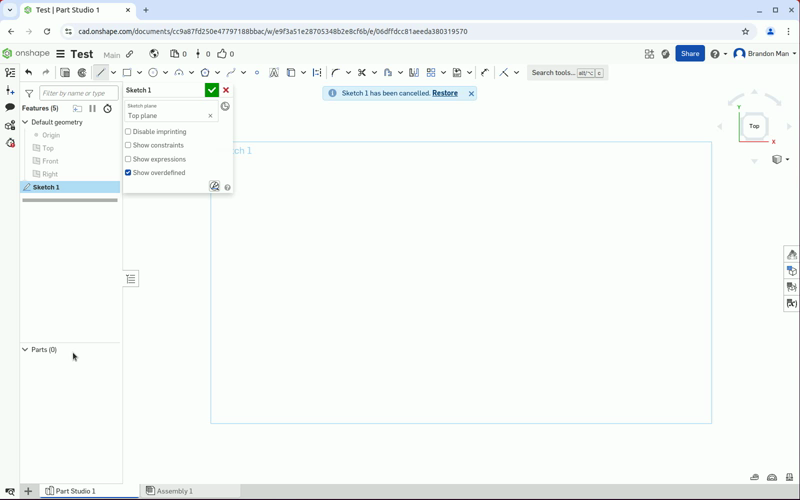
mouse_move(429, 282)
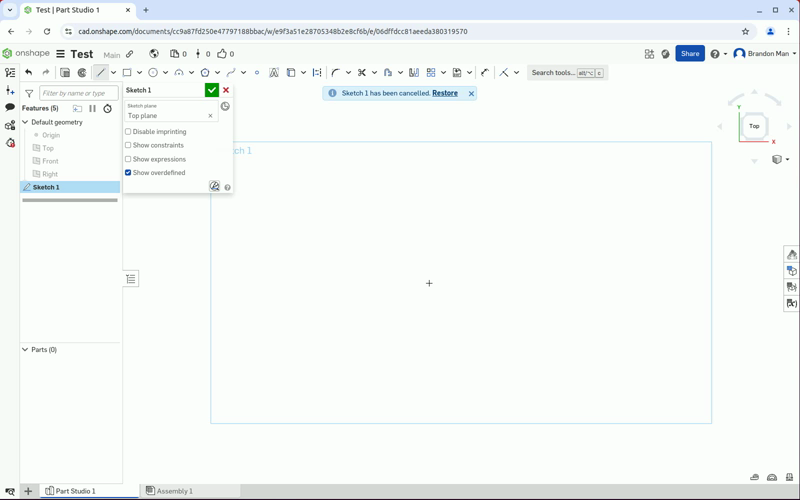
click(429, 282)
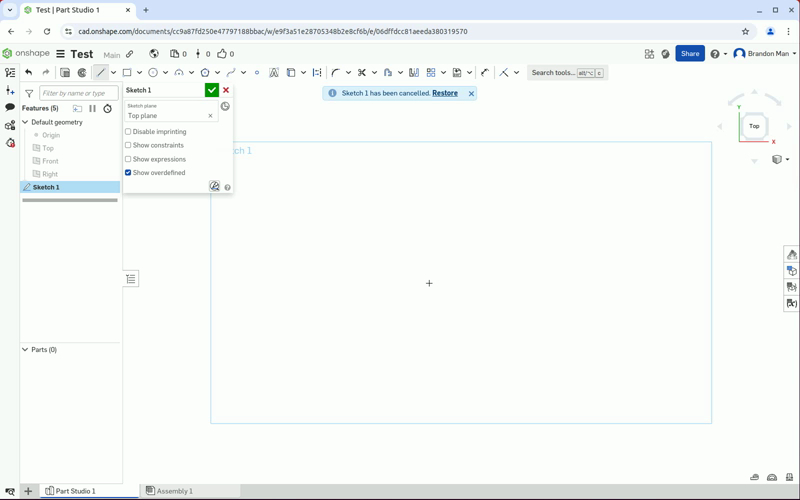
key_up(shift)
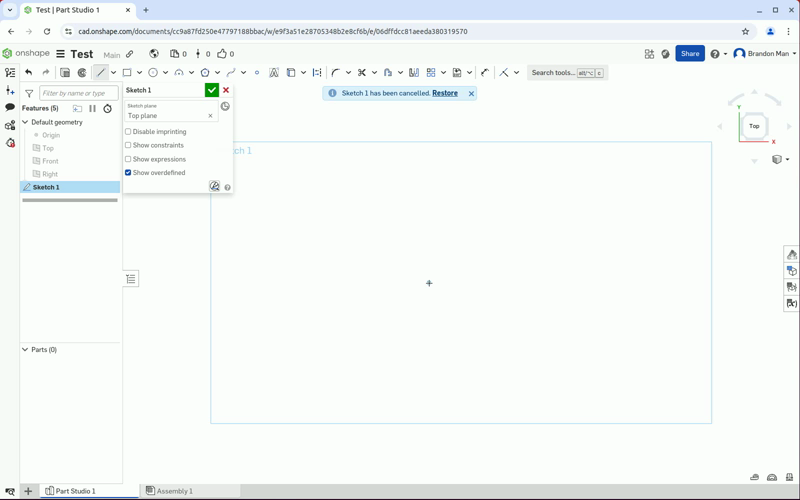
key_down(shift)
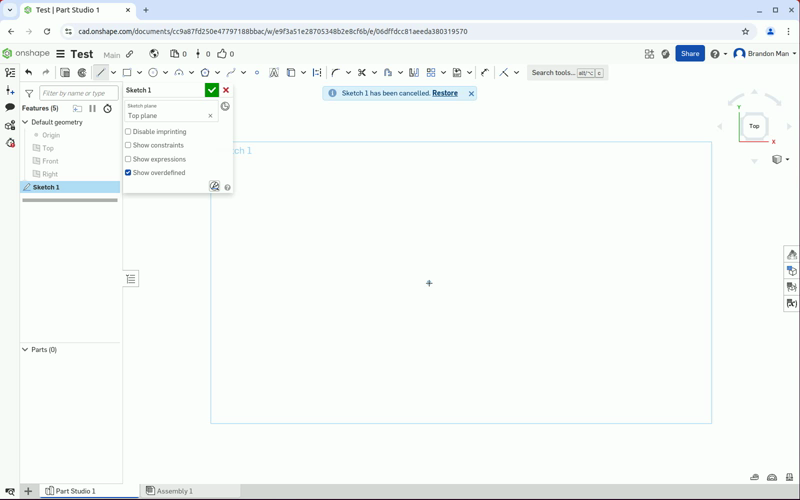
mouse_move(459, 282)
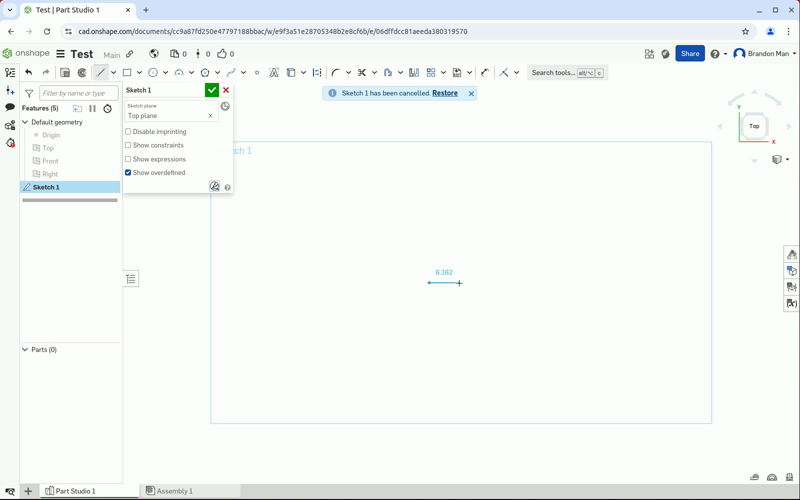
mouse_move(444, 309)
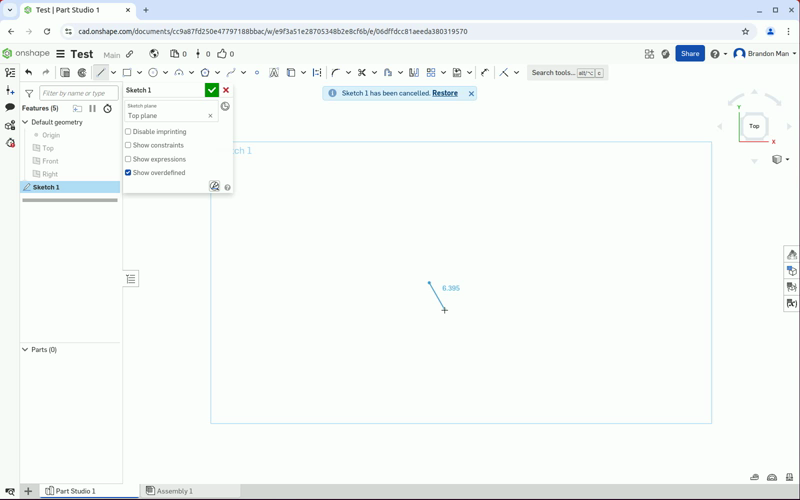
click(444, 309)
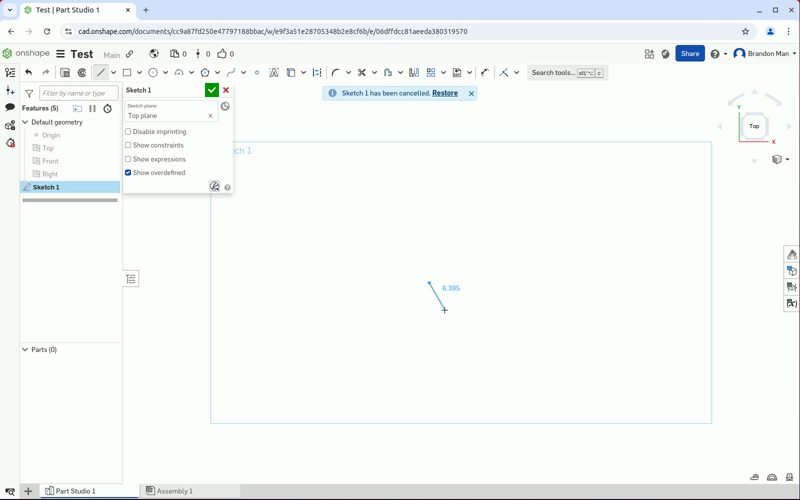
key_up(shift)
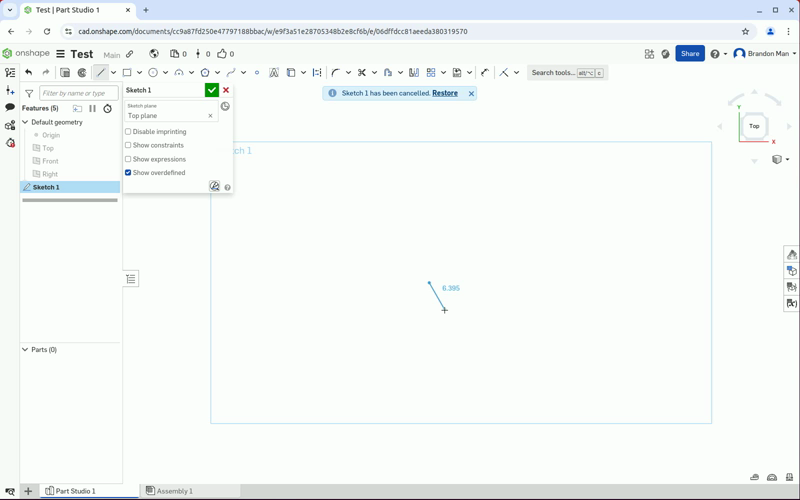
key_down(shift)
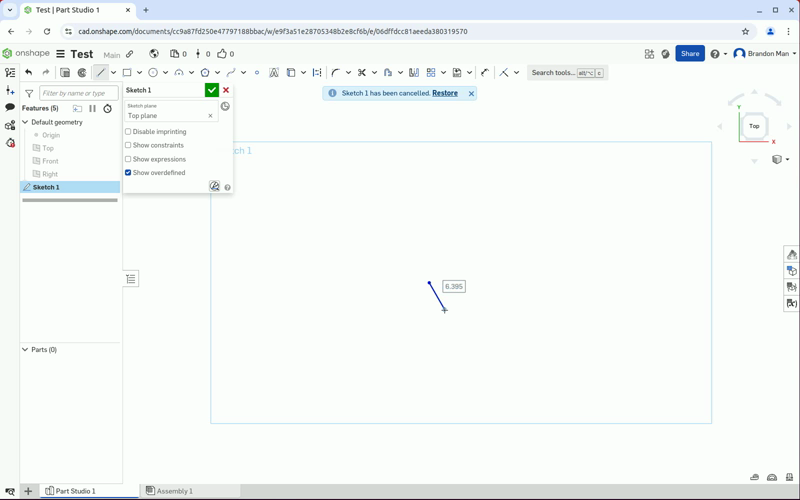
mouse_move(474, 309)
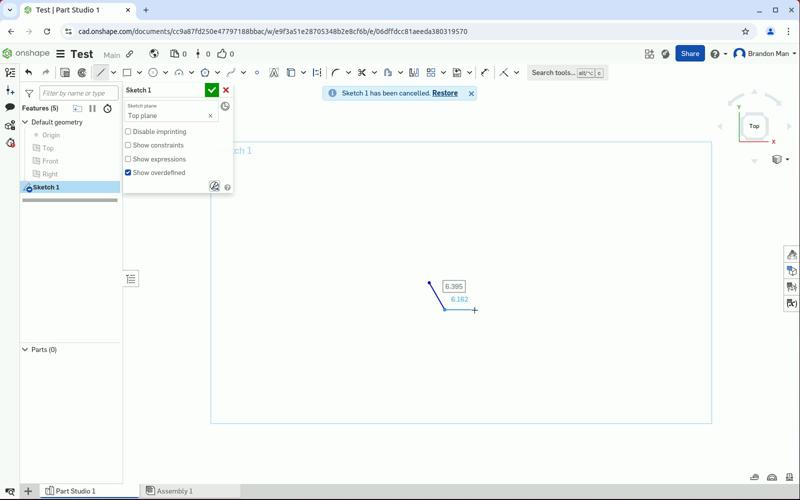
mouse_move(476, 309)
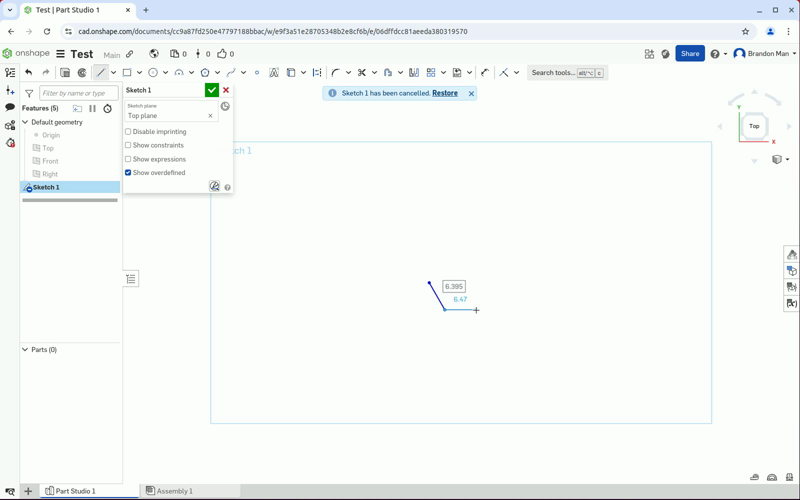
click(476, 309)
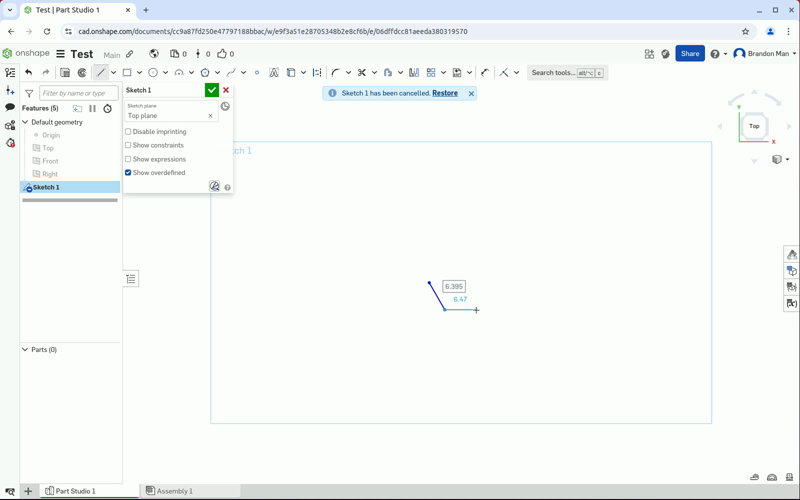
key_up(shift)
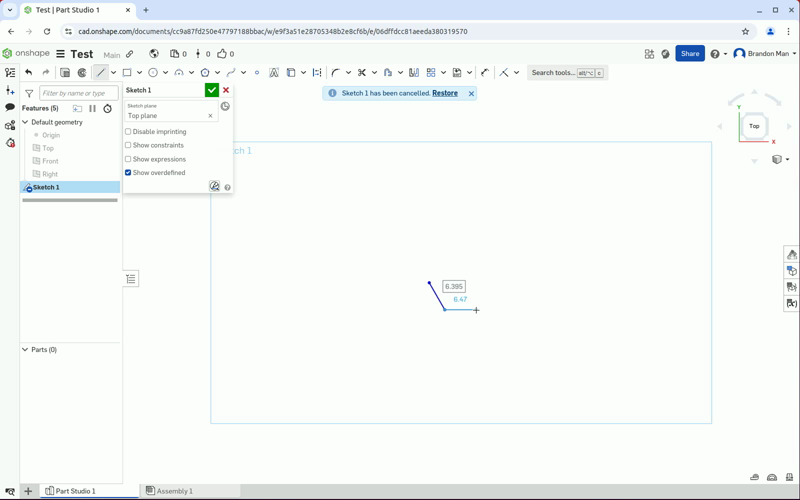
key_down(shift)
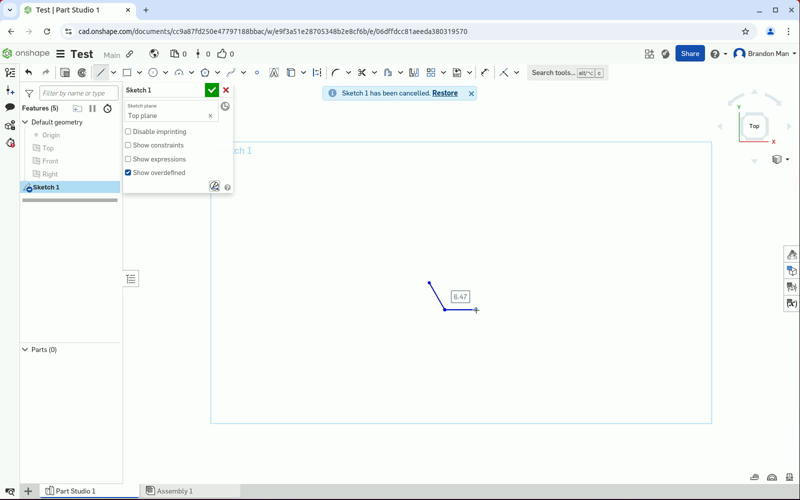
mouse_move(506, 309)
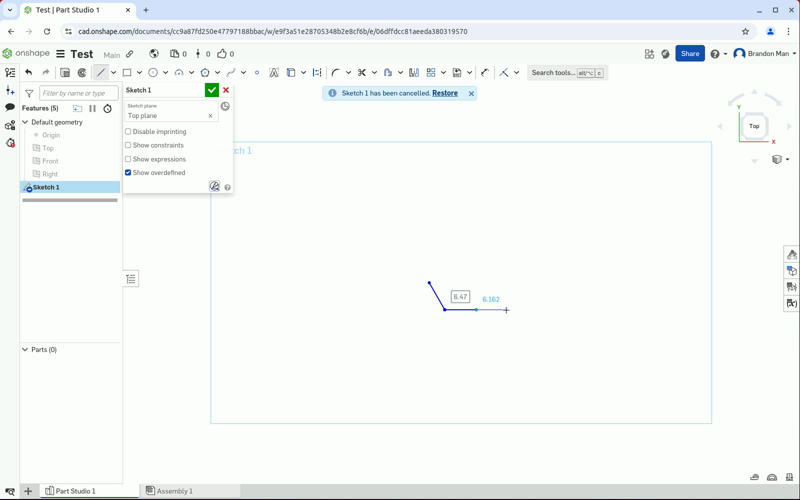
mouse_move(491, 282)
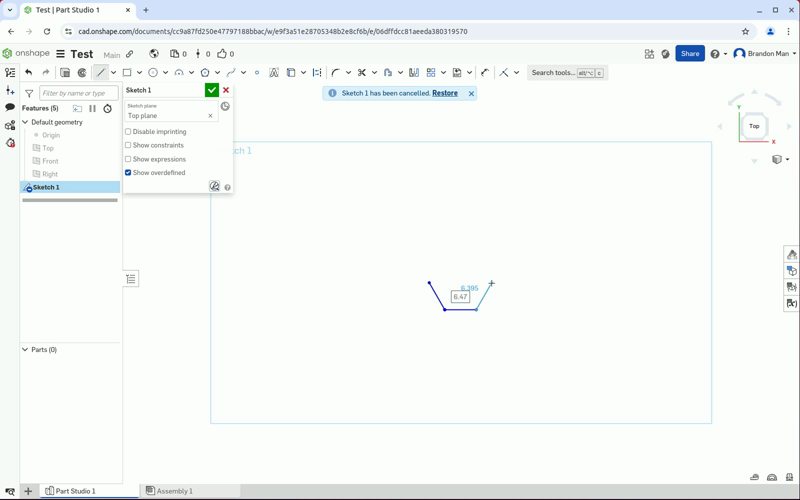
click(491, 282)
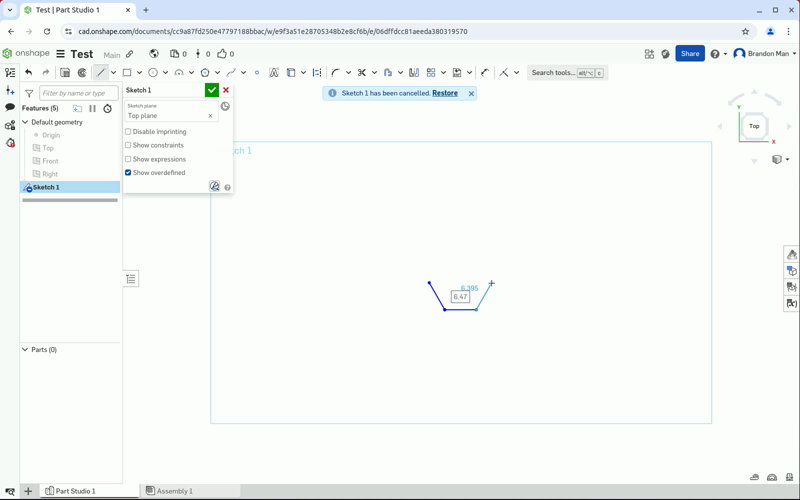
key_up(shift)
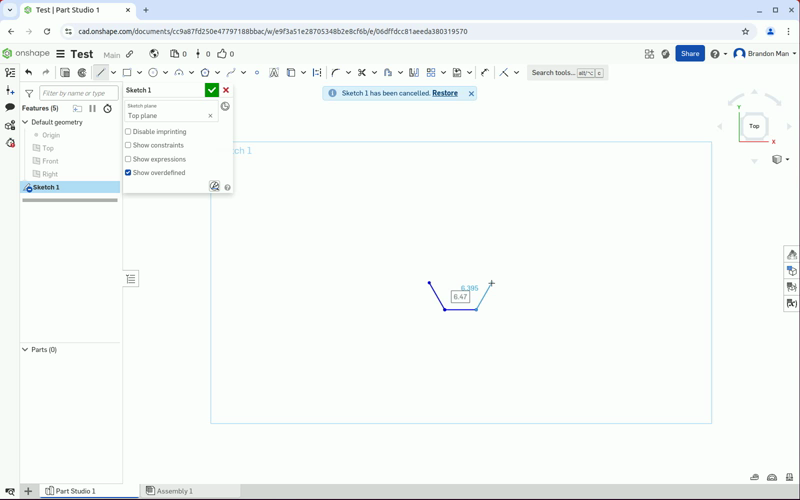
key_down(shift)
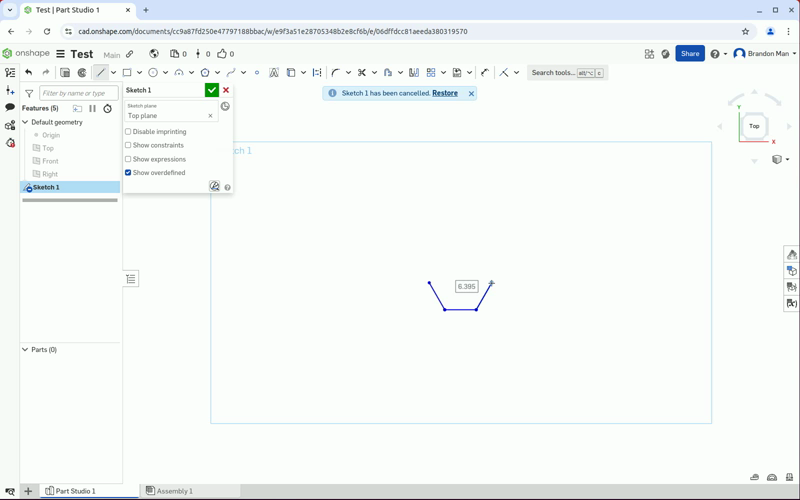
mouse_move(521, 282)
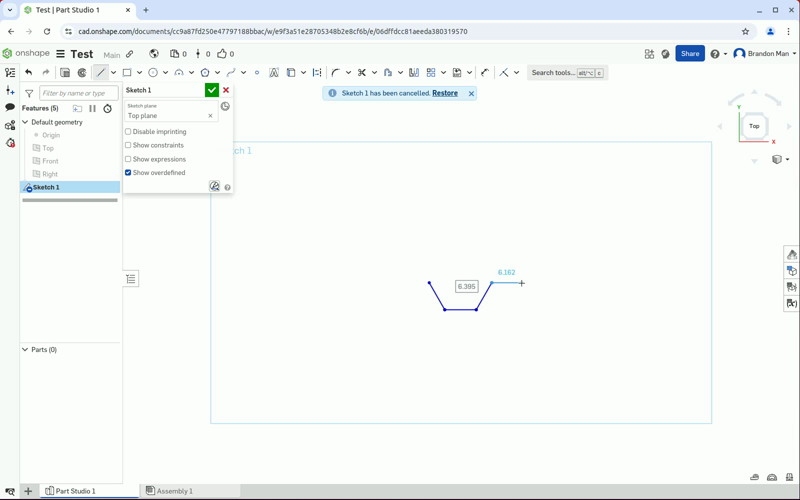
mouse_move(476, 255)
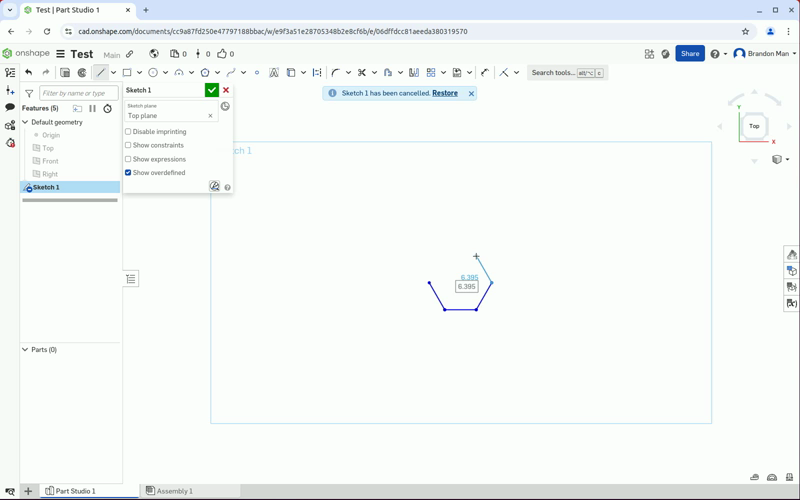
click(476, 255)
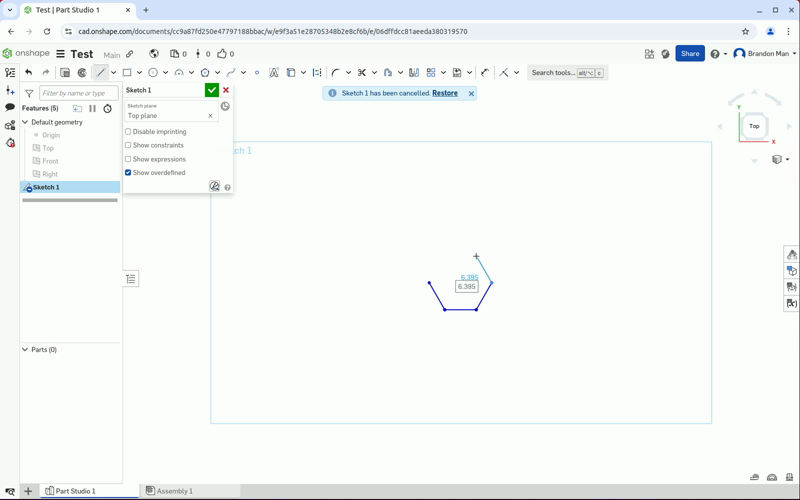
key_up(shift)
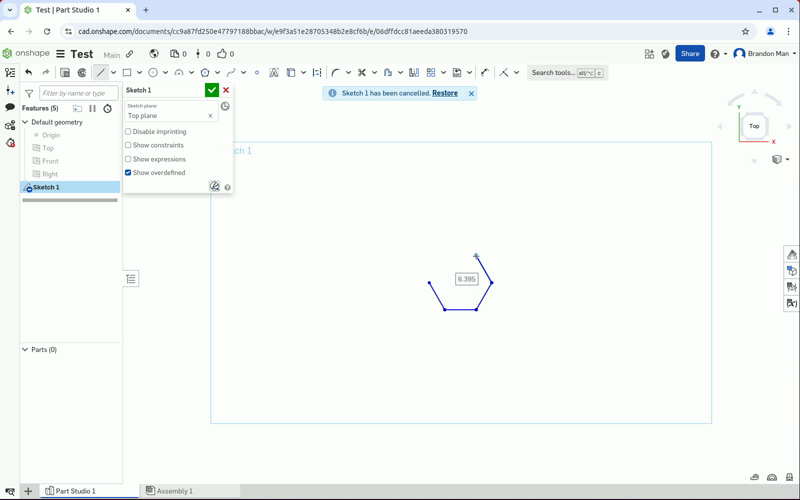
key_down(shift)
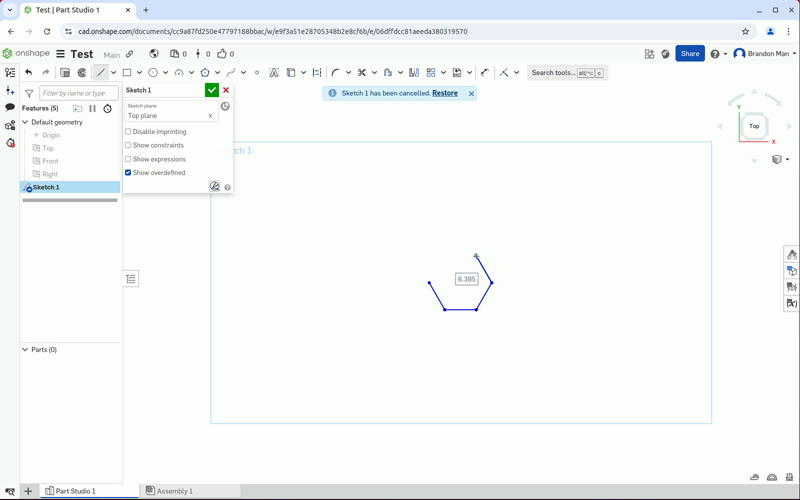
mouse_move(506, 255)
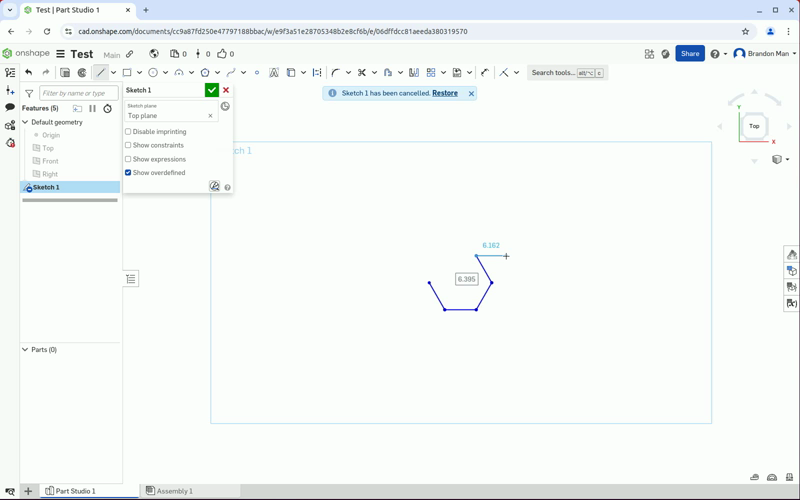
mouse_move(444, 255)
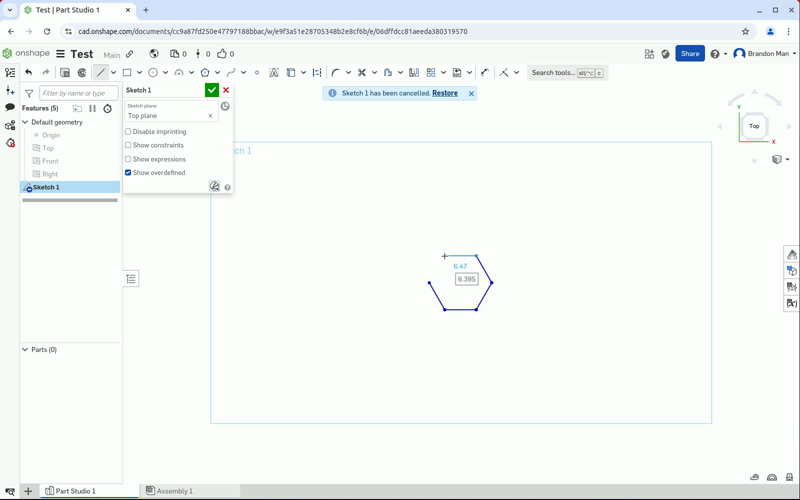
click(444, 255)
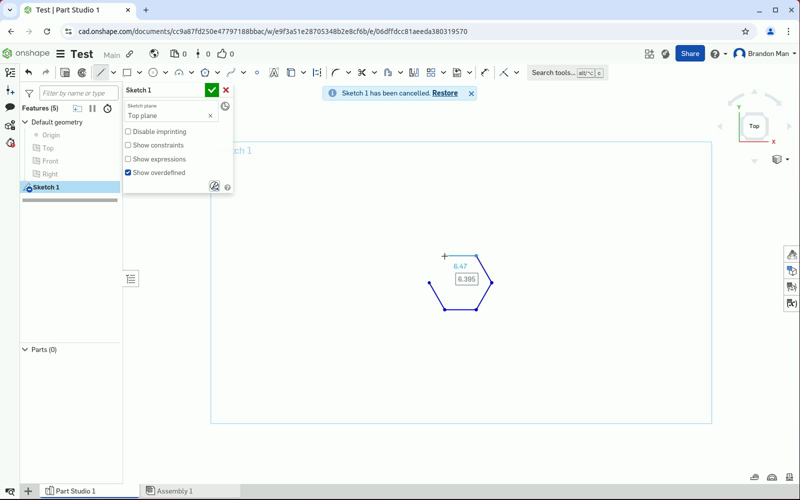
key_up(shift)
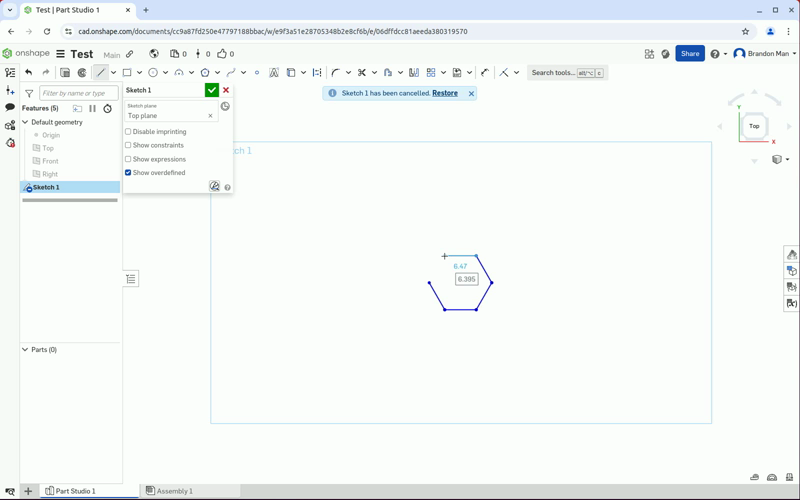
mouse_move(474, 255)
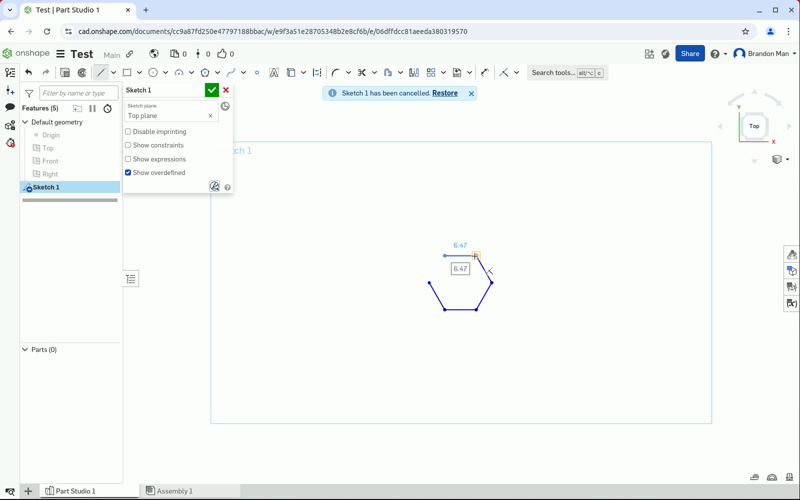
key_down(shift)
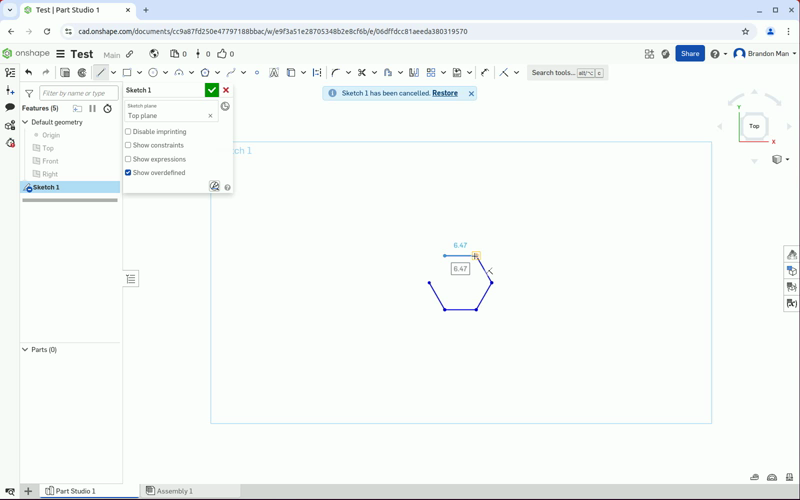
mouse_move(429, 282)
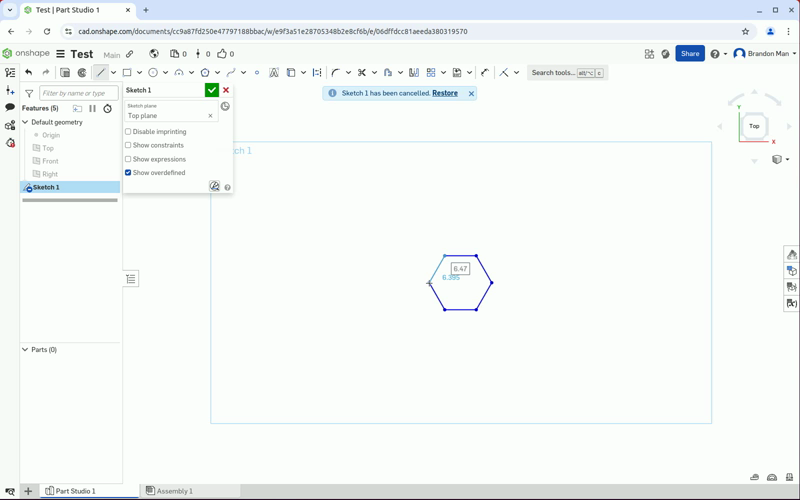
key_up(shift)
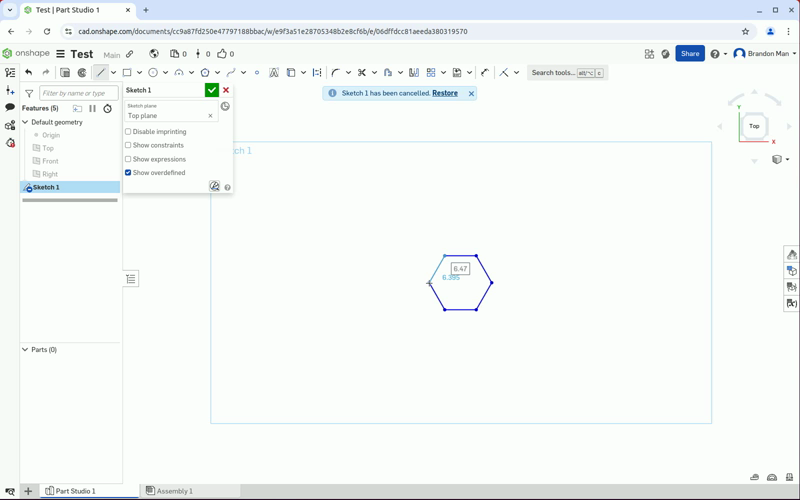
click(429, 282)
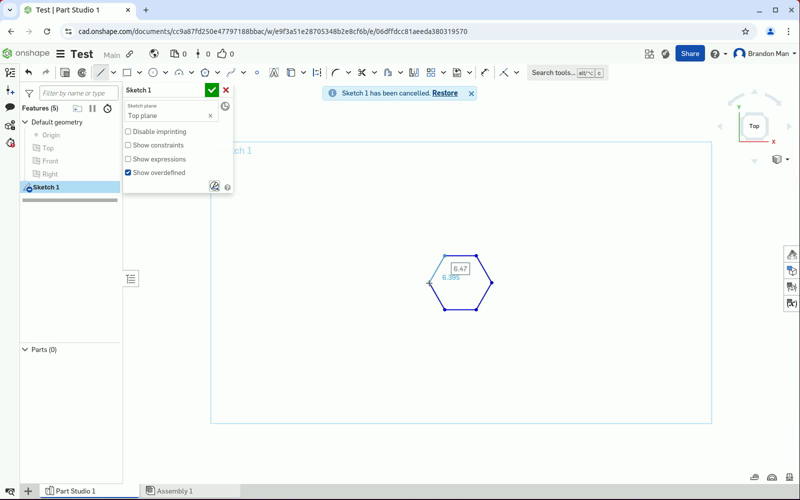
key(esc)
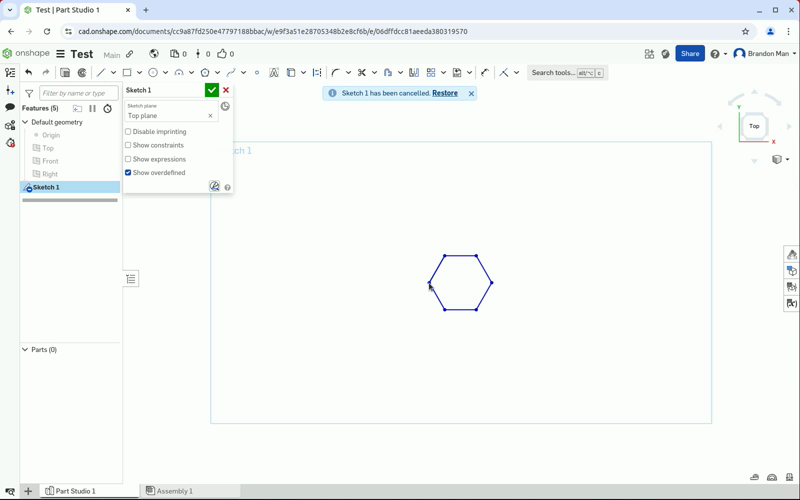
mouse_move(481, 279)
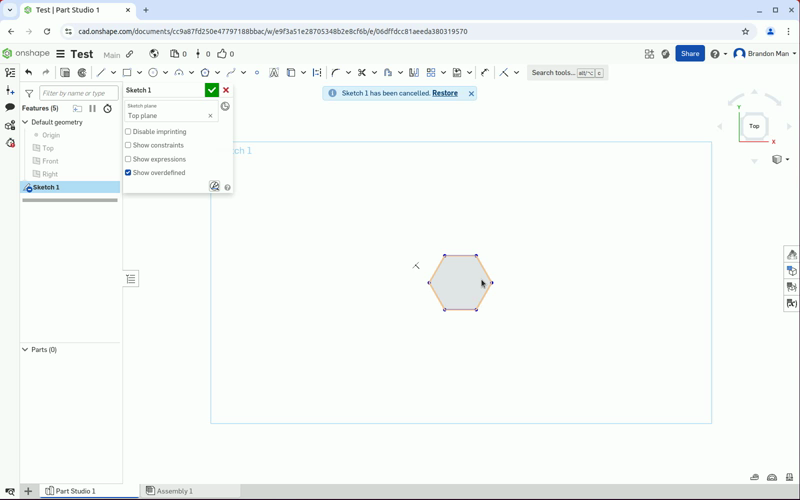
click(481, 279)
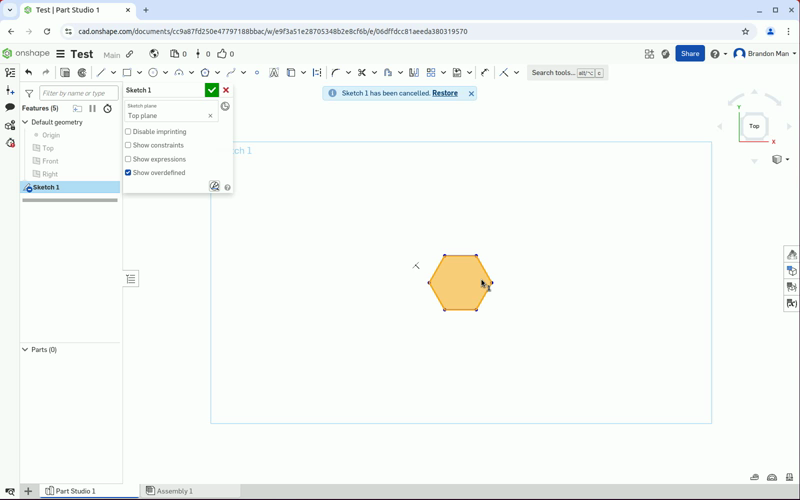
mouse_move(73, 352)
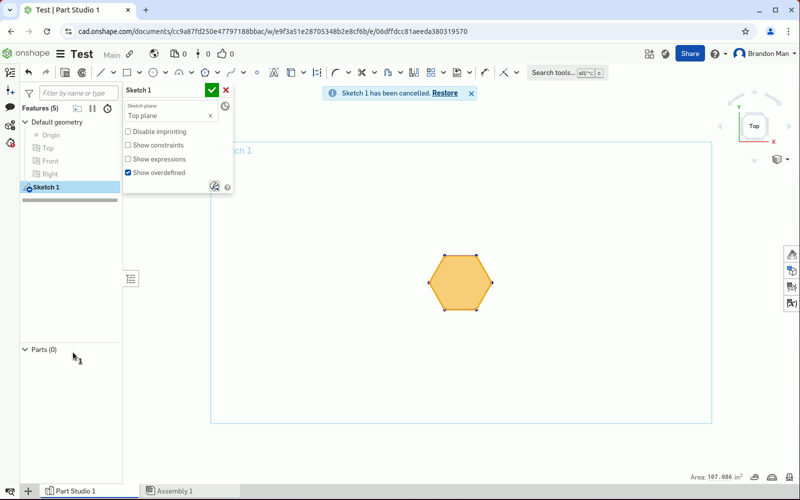
key(shift+y)
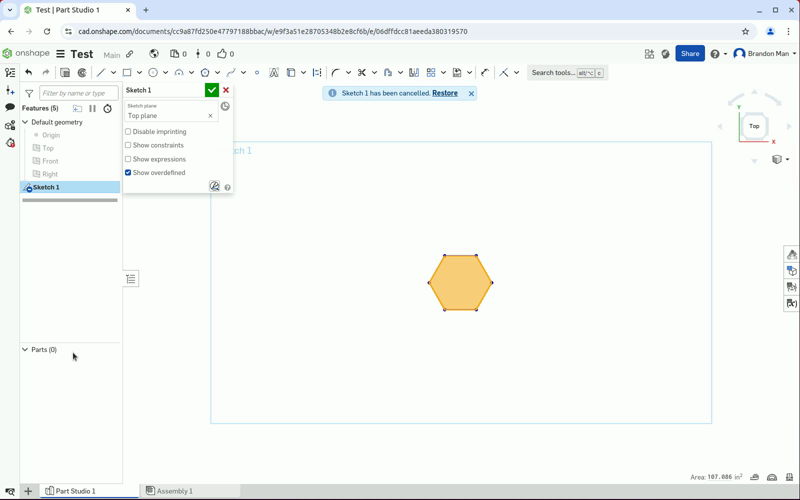
key(shift+e)
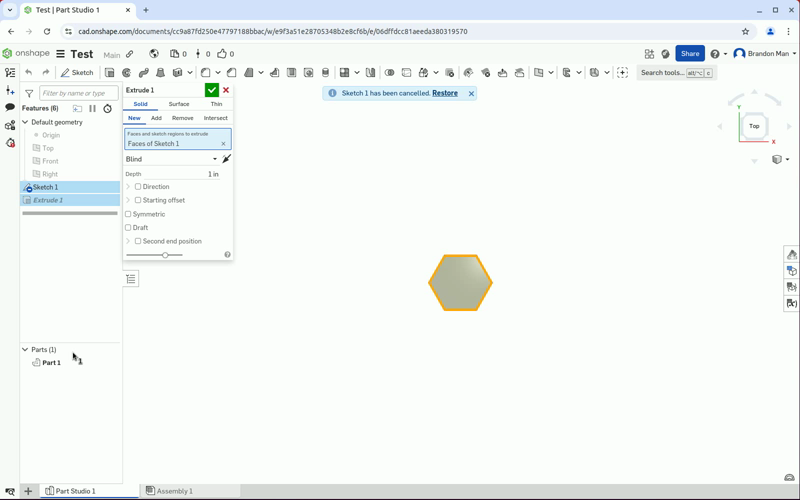
mouse_move(143, 106)
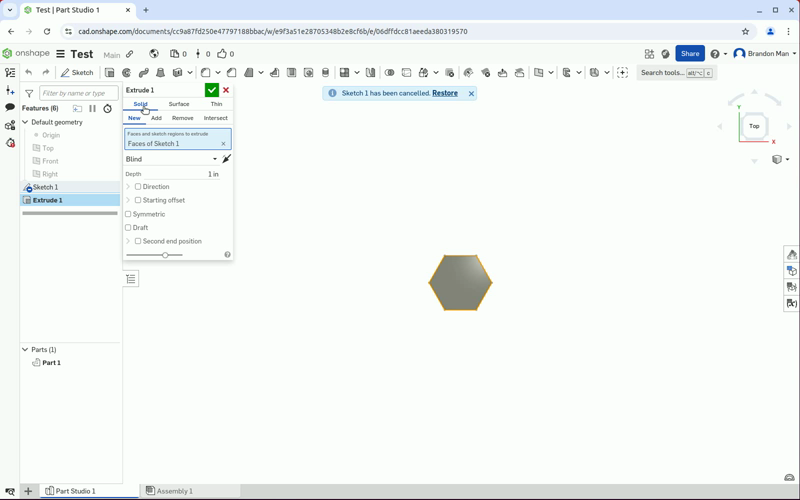
click(143, 106)
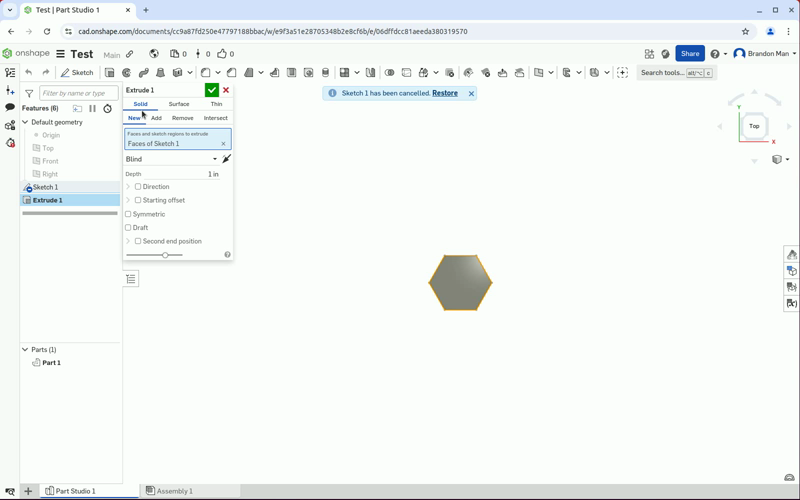
mouse_move(137, 120)
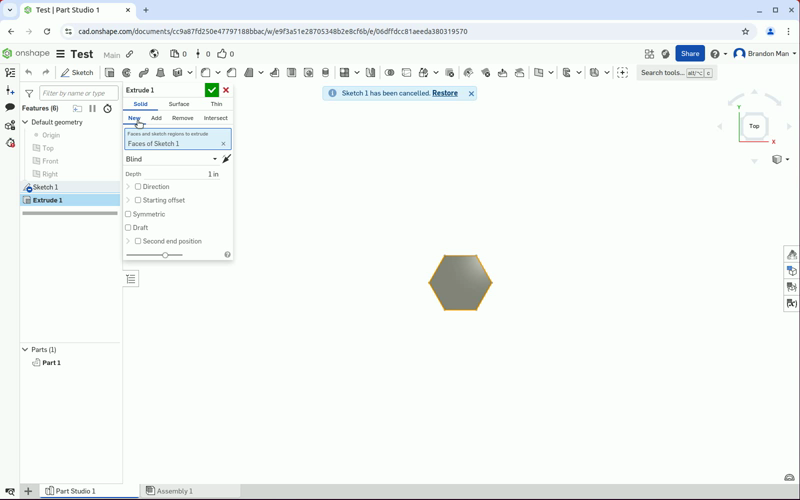
click(137, 120)
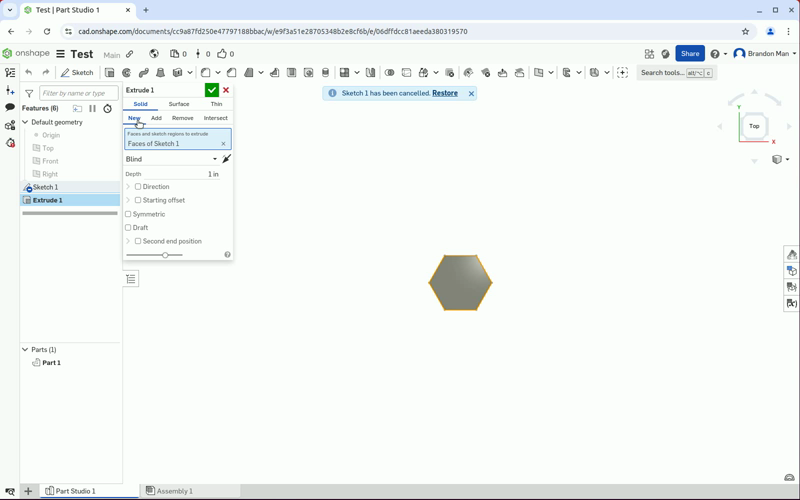
key(tab, 4)
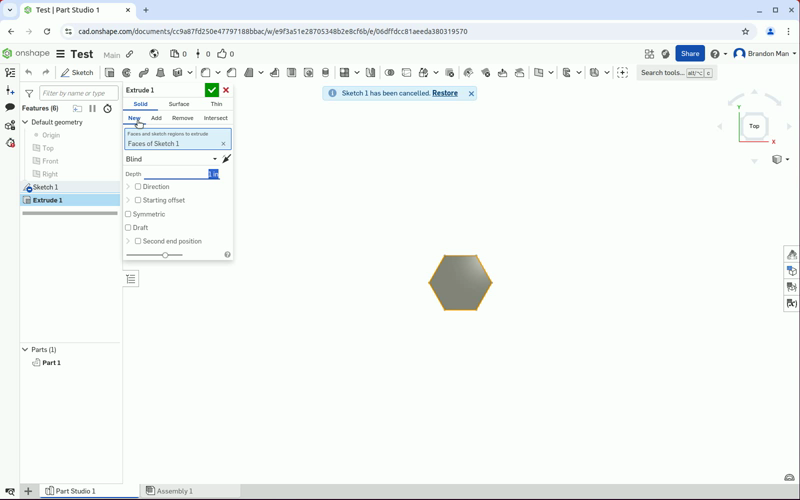
text(12.758)
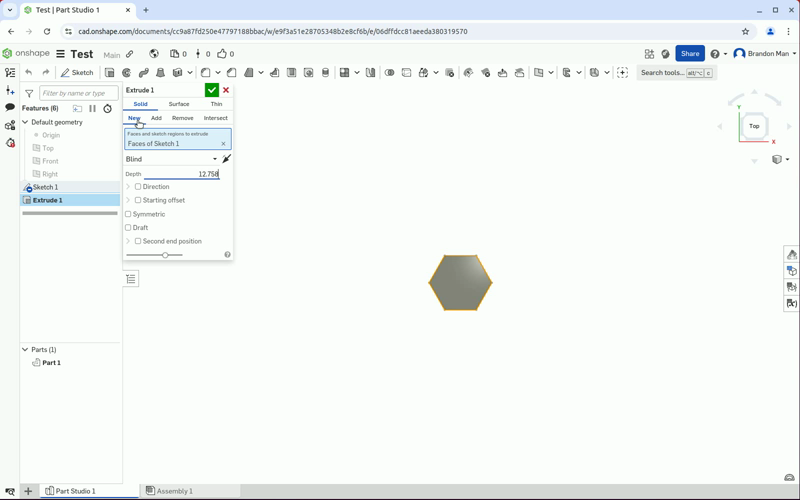
key(enter)
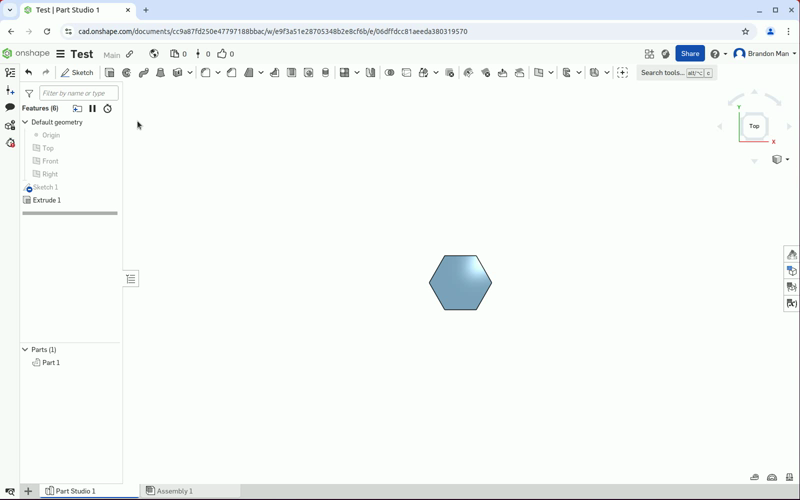
key(shift+h)
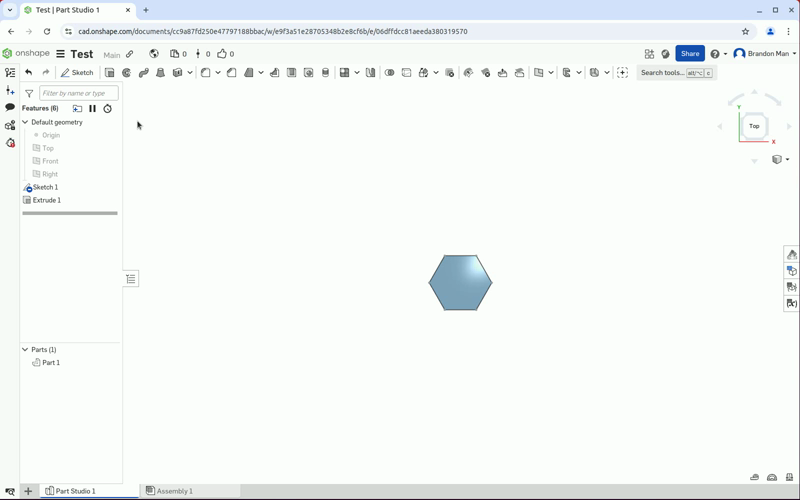
key(shift+h)
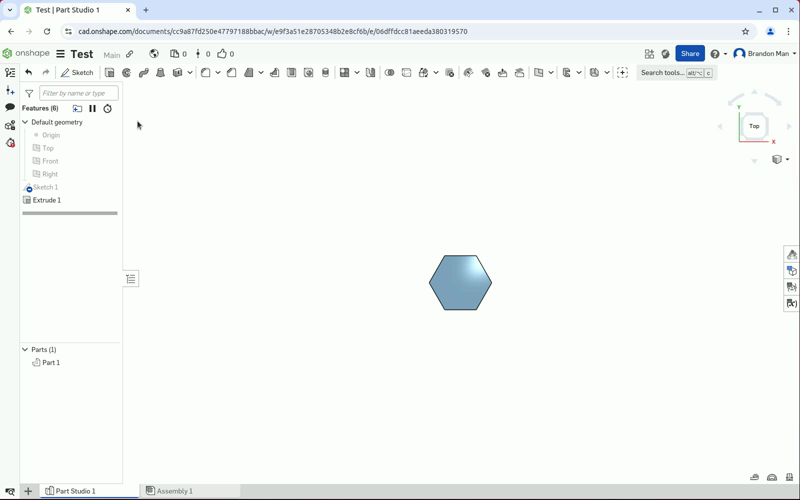
mouse_move(73, 189)
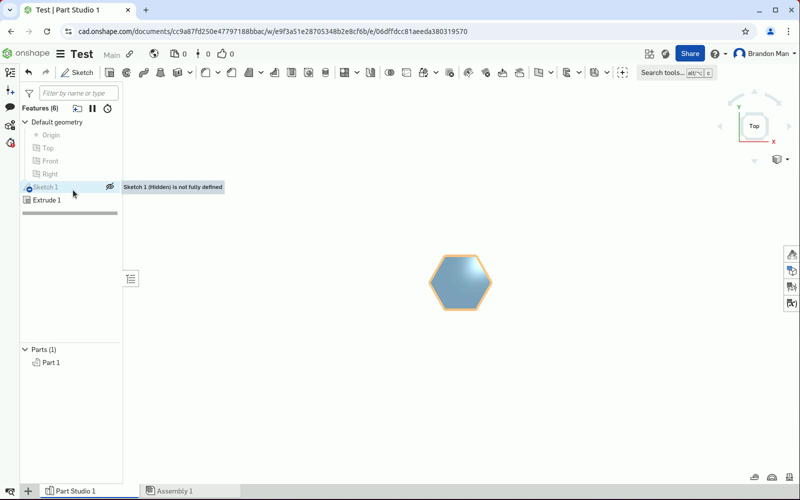
click(73, 189)
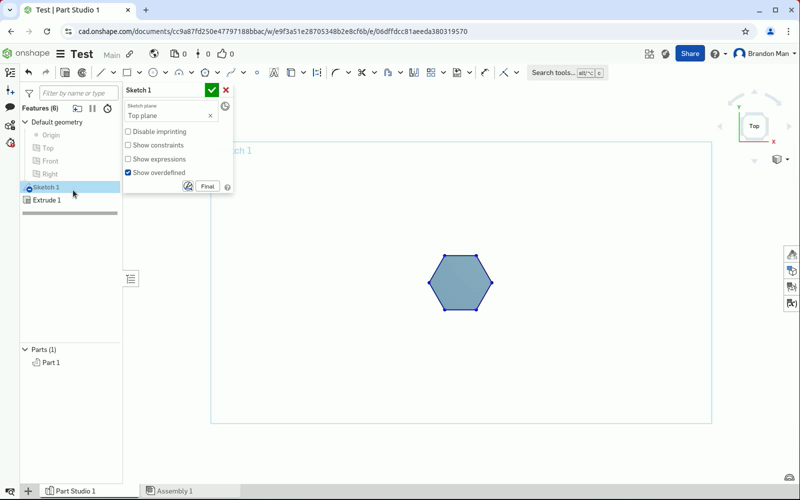
mouse_move(229, 92)
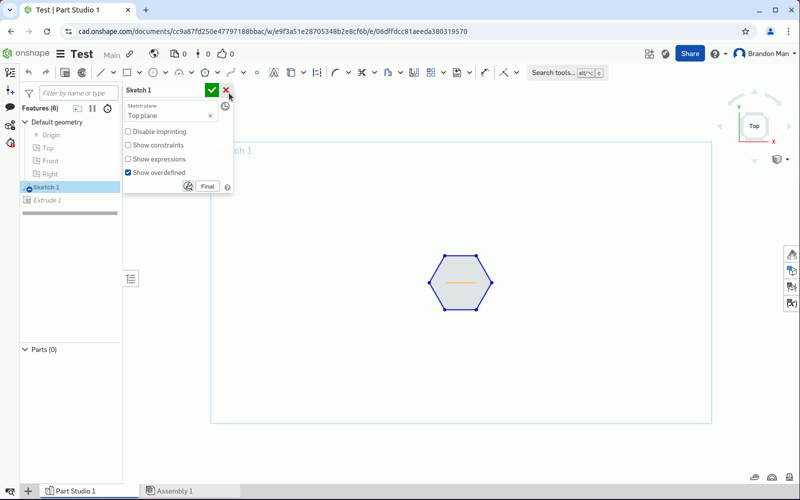
click(229, 92)
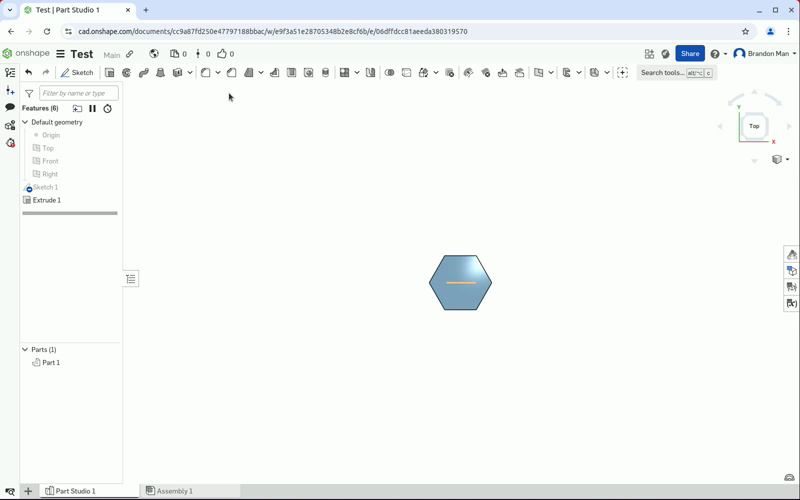
mouse_move(541, 75)
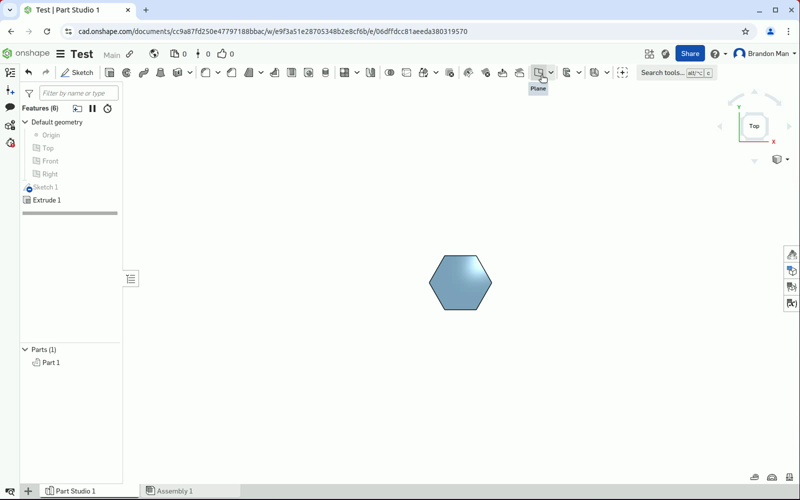
click(541, 75)
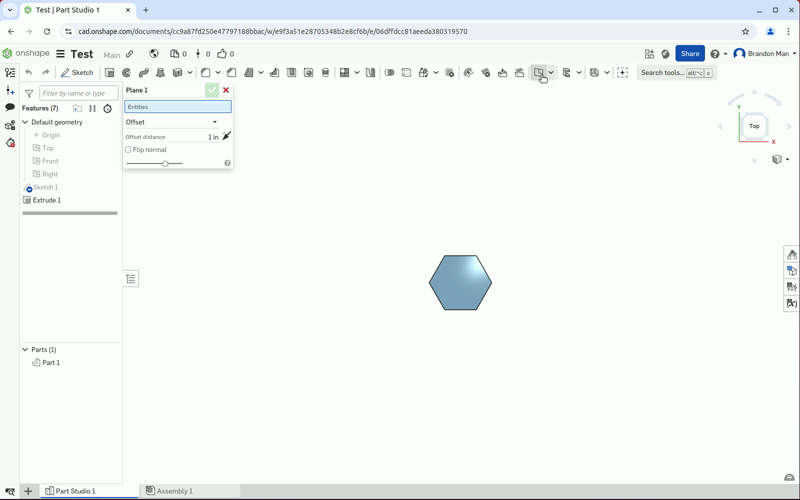
mouse_move(73, 150)
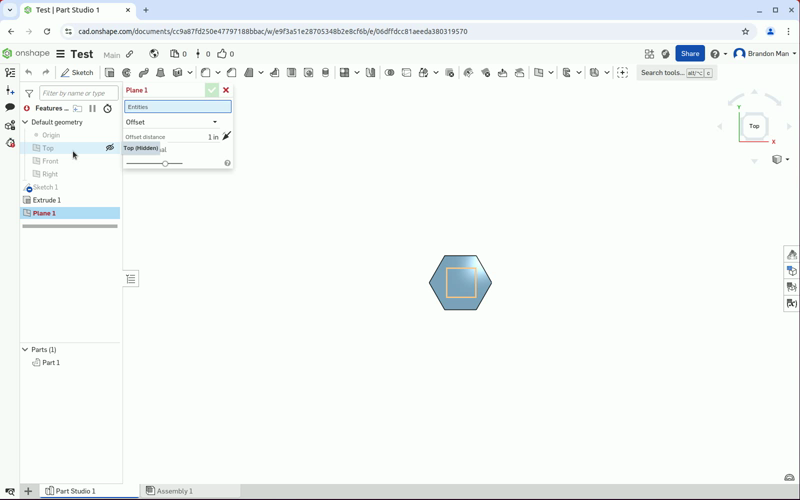
click(73, 150)
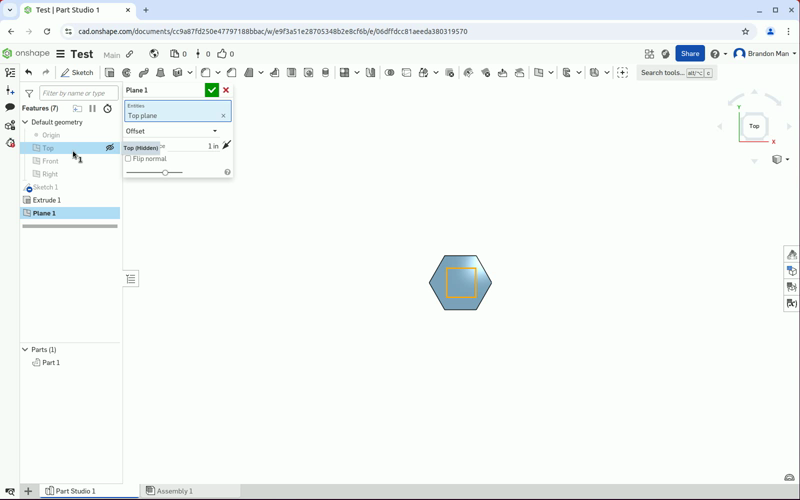
key(tab, 2)
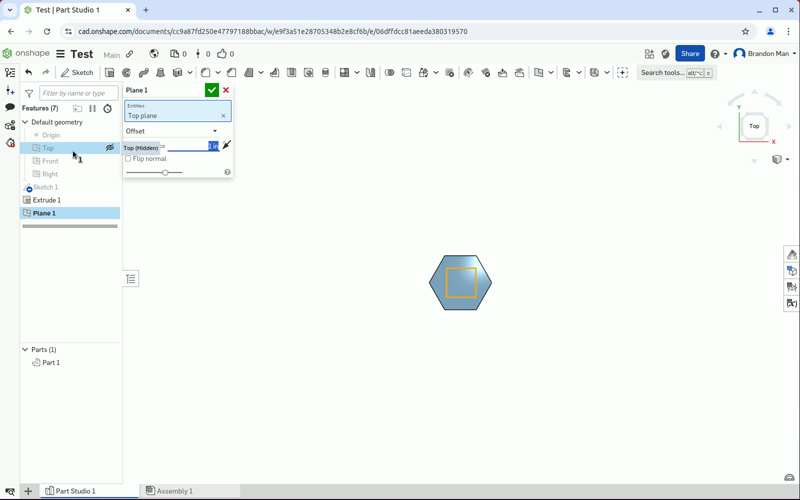
text(12.756)
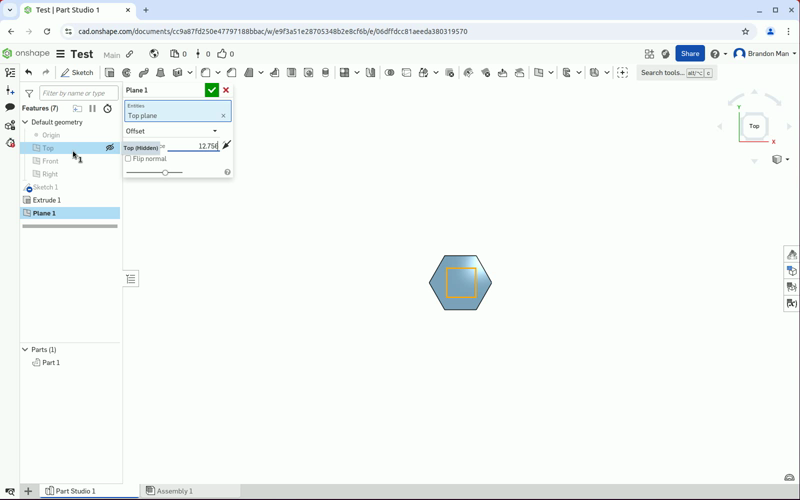
key(enter, 2)
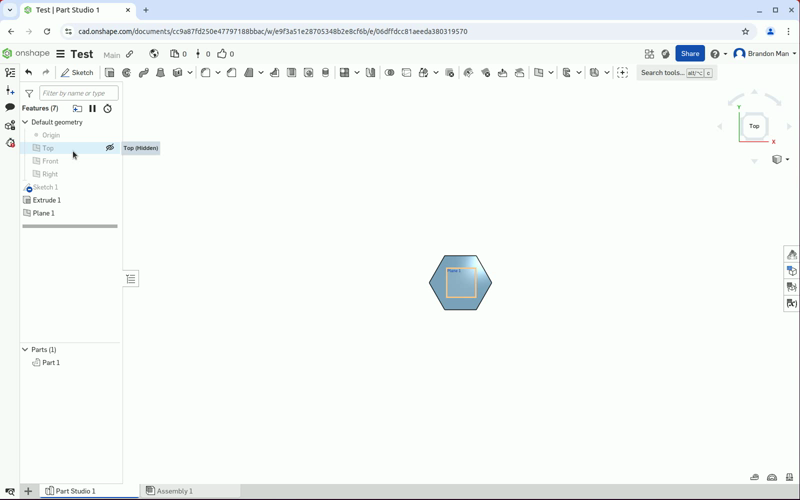
key(shift+s)
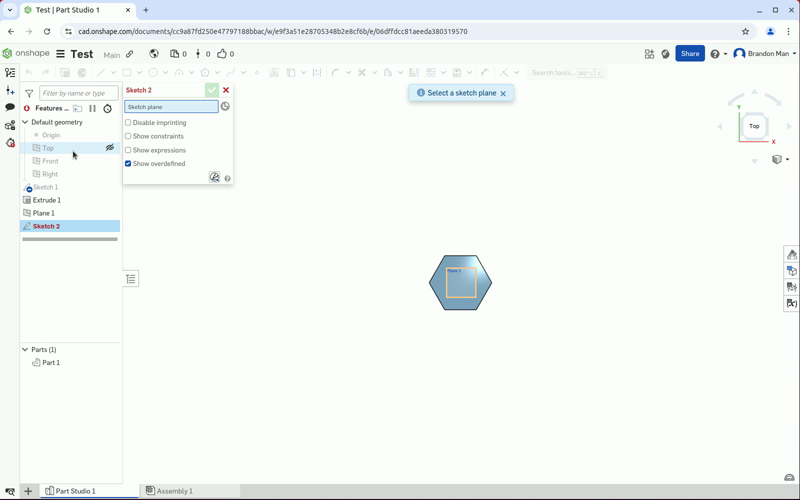
mouse_move(73, 215)
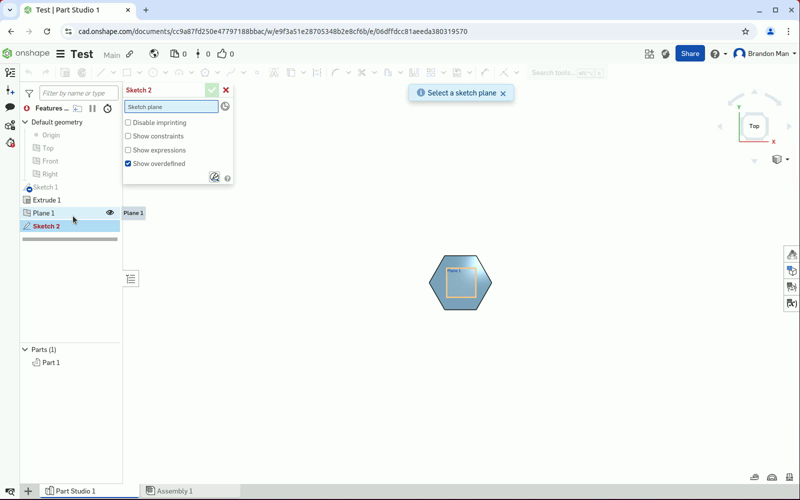
click(73, 215)
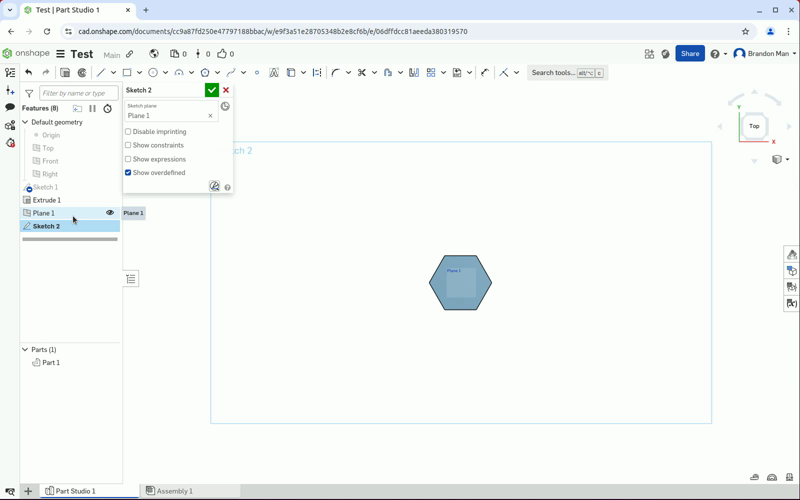
mouse_move(73, 352)
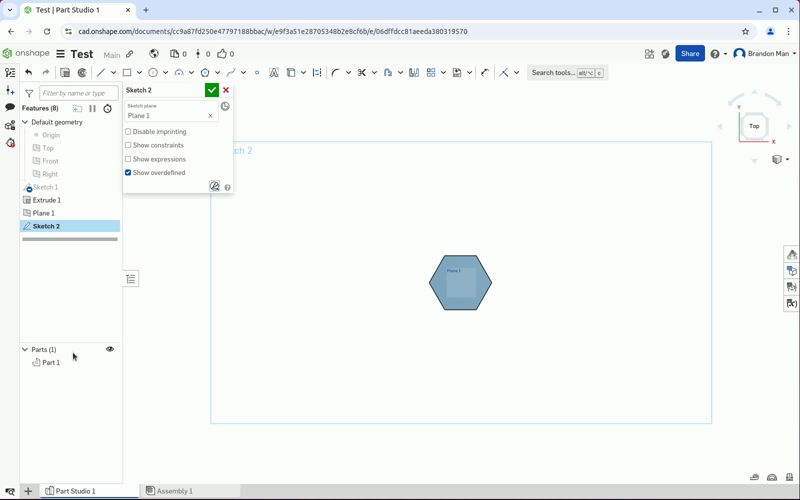
key(y)
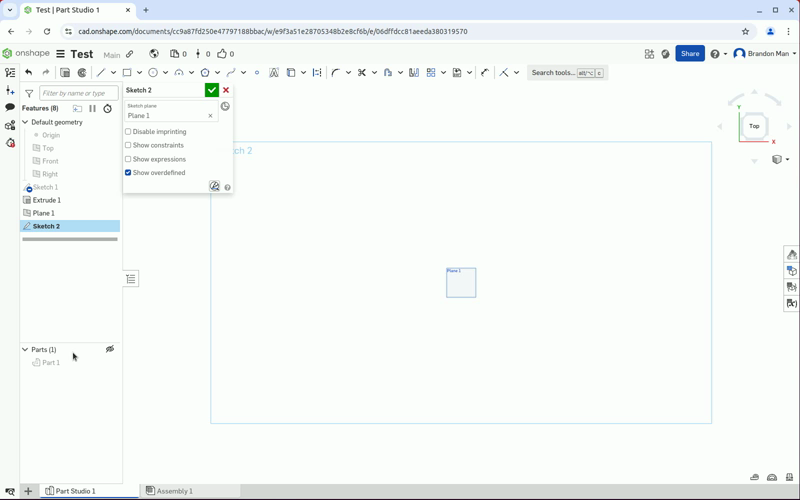
key(c)
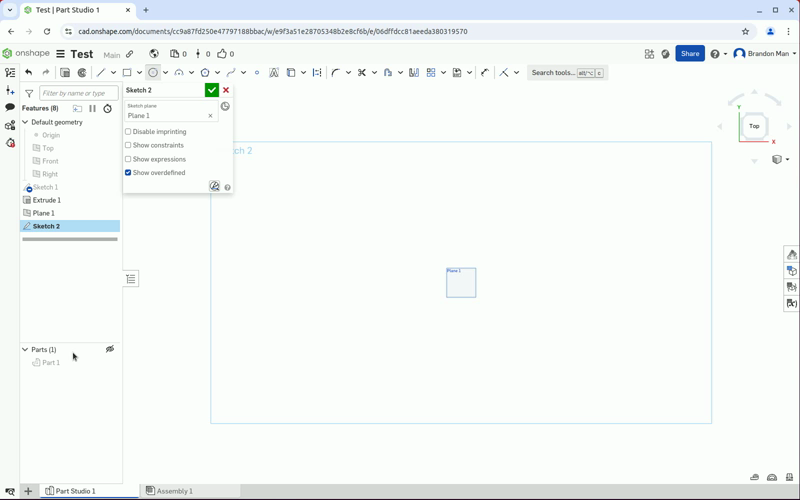
key_down(shift)
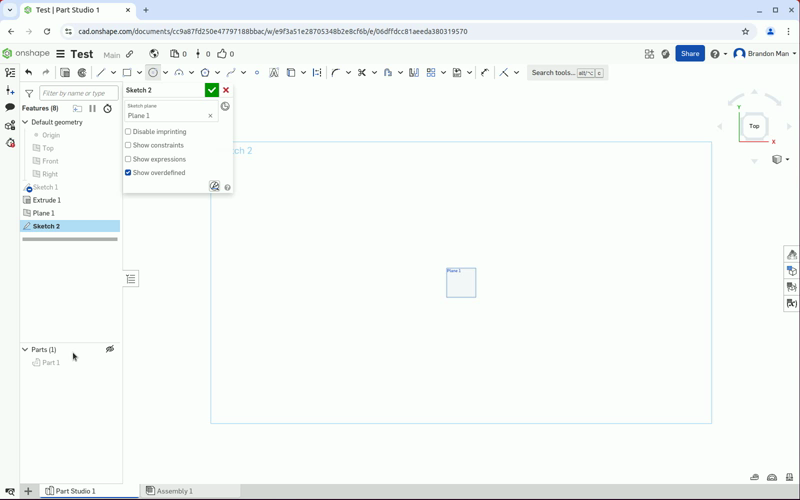
mouse_move(461, 282)
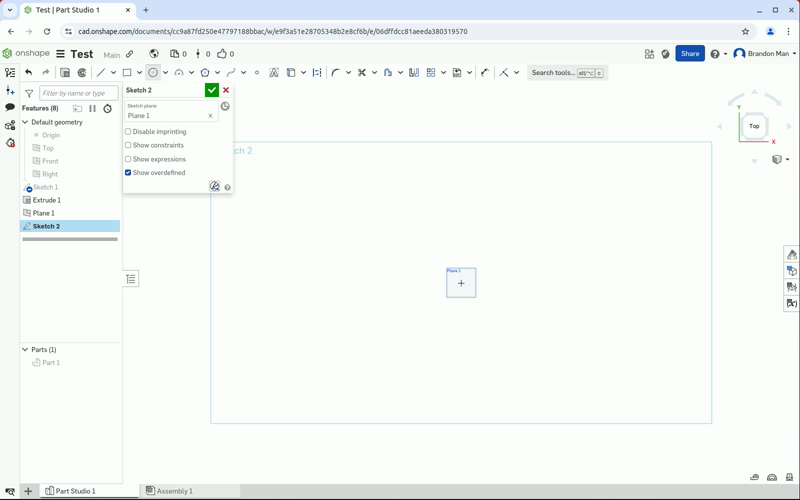
click(461, 282)
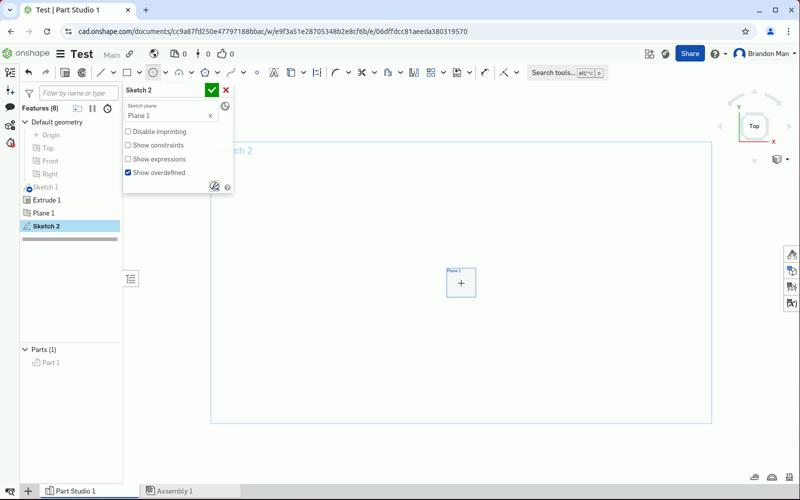
key_up(shift)
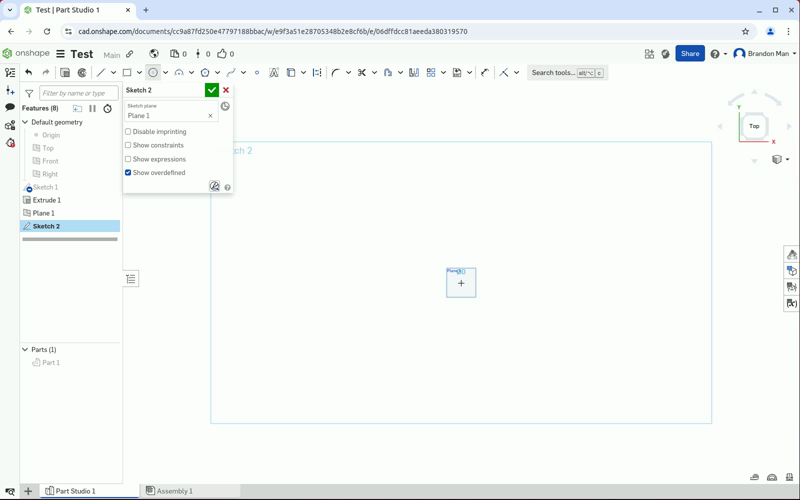
mouse_move(480, 282)
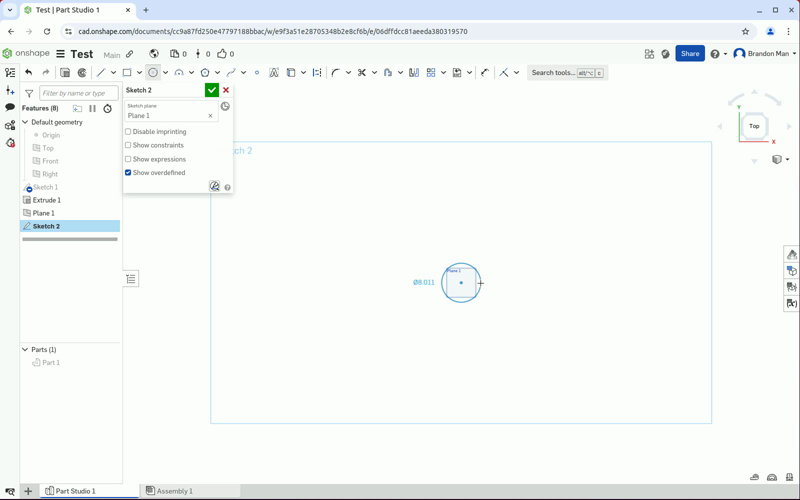
click(480, 282)
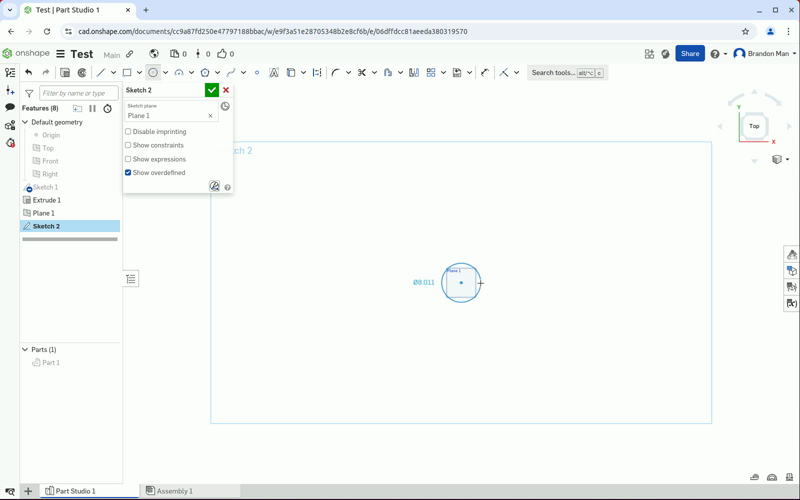
key(esc)
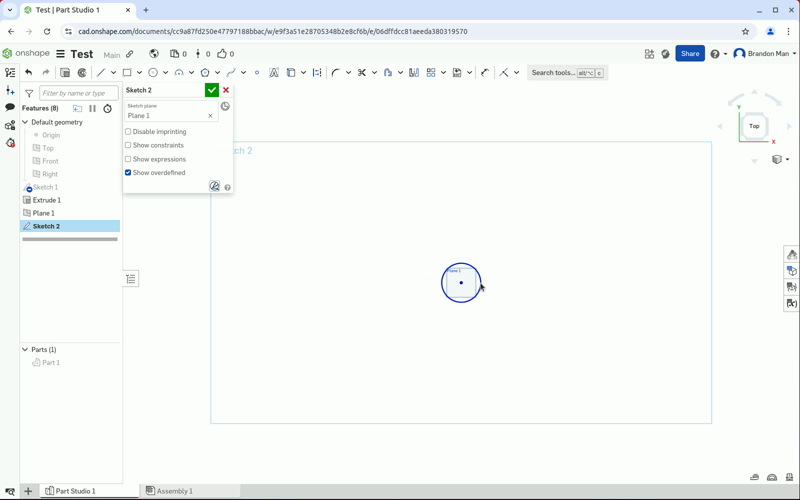
mouse_move(464, 280)
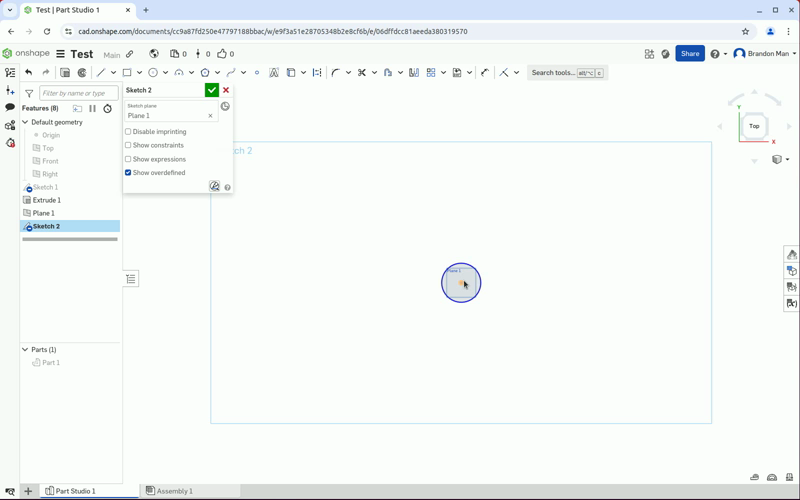
scroll(6)
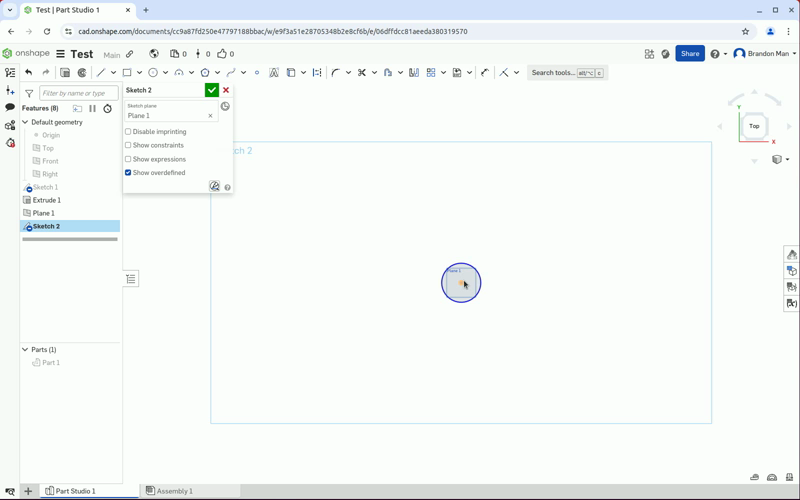
scroll(6)
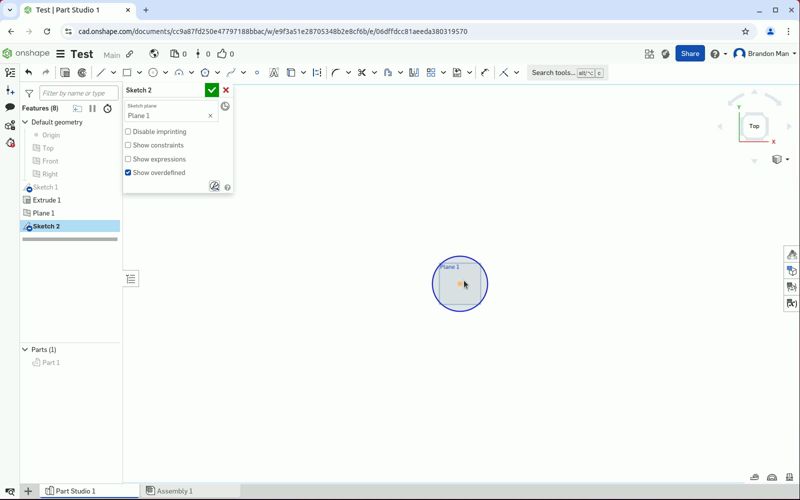
scroll(6)
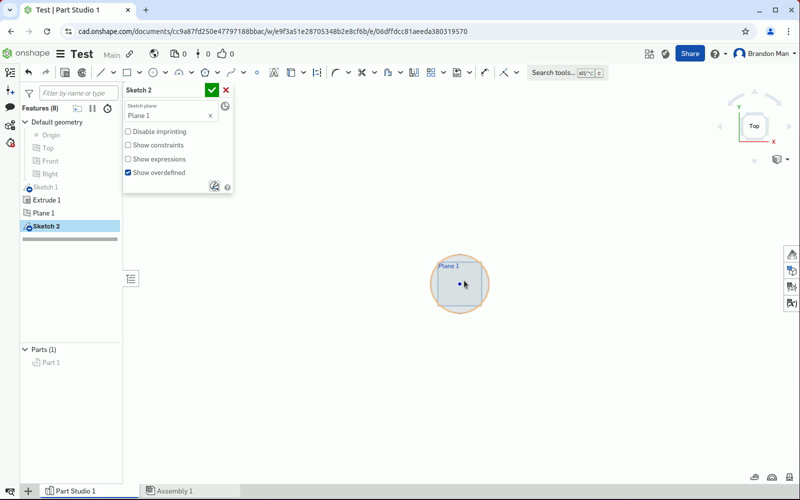
scroll(6)
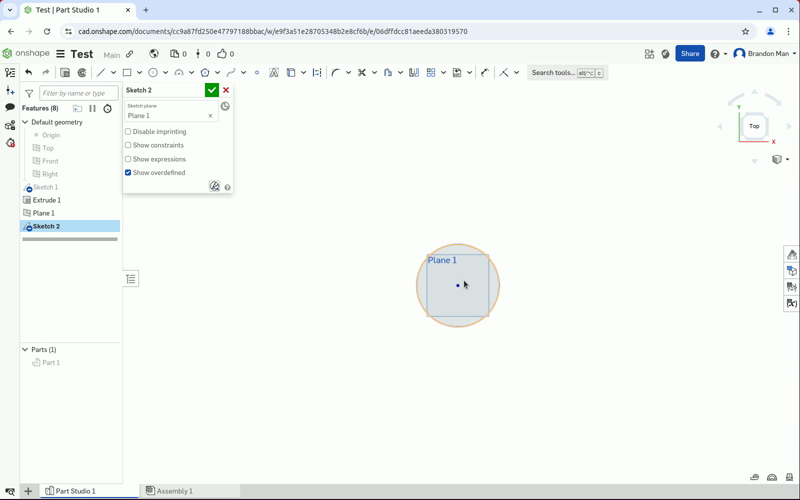
scroll(6)
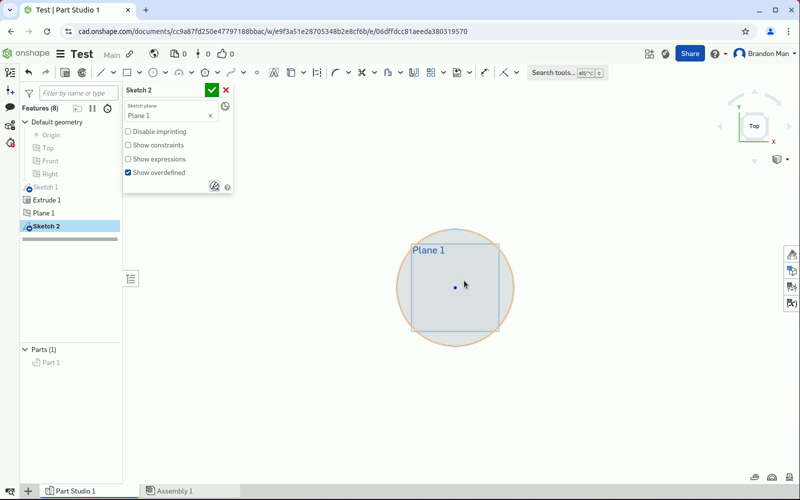
scroll(6)
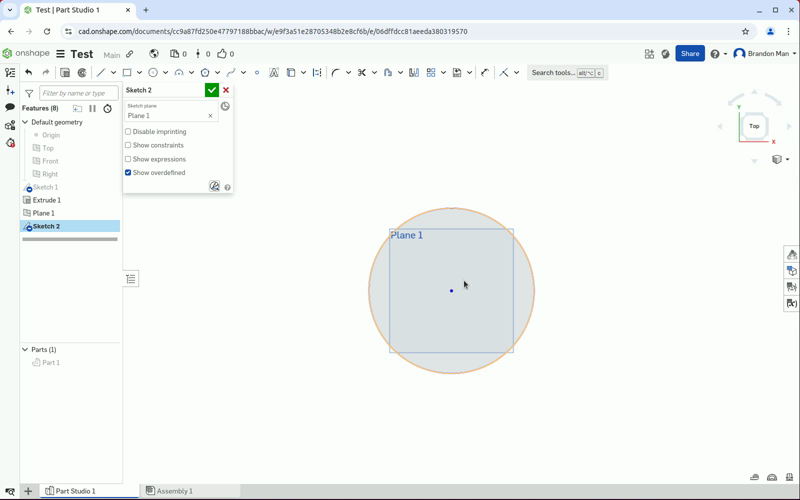
scroll(6)
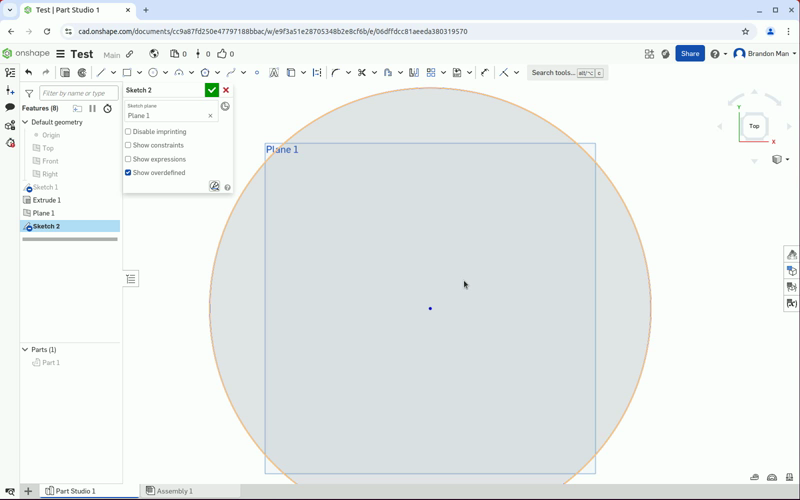
click(464, 280)
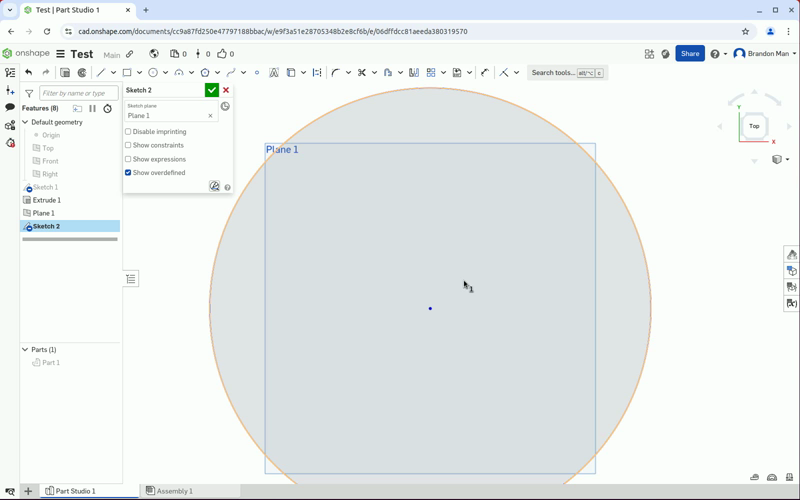
scroll(-6)
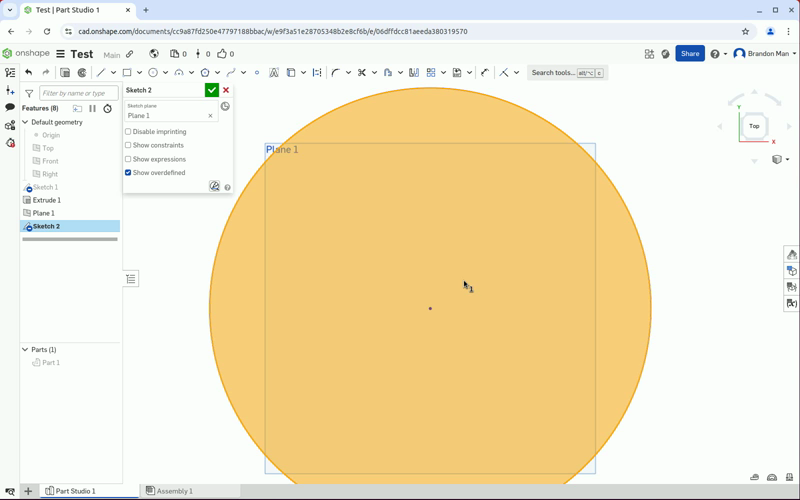
scroll(-6)
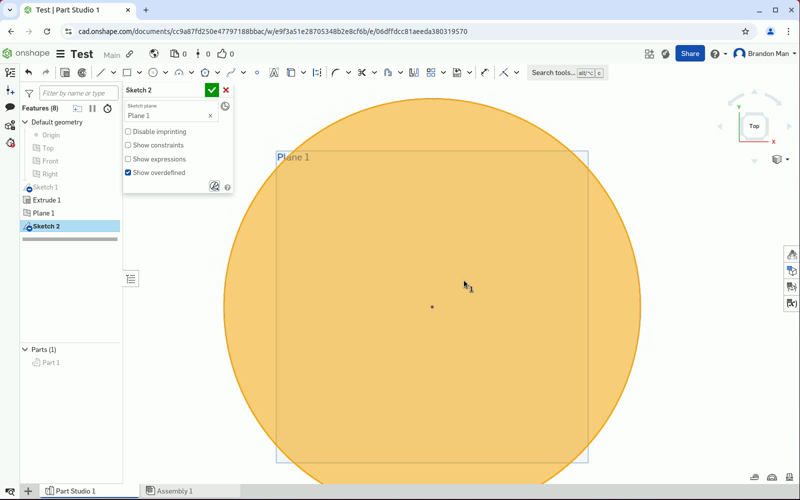
scroll(-6)
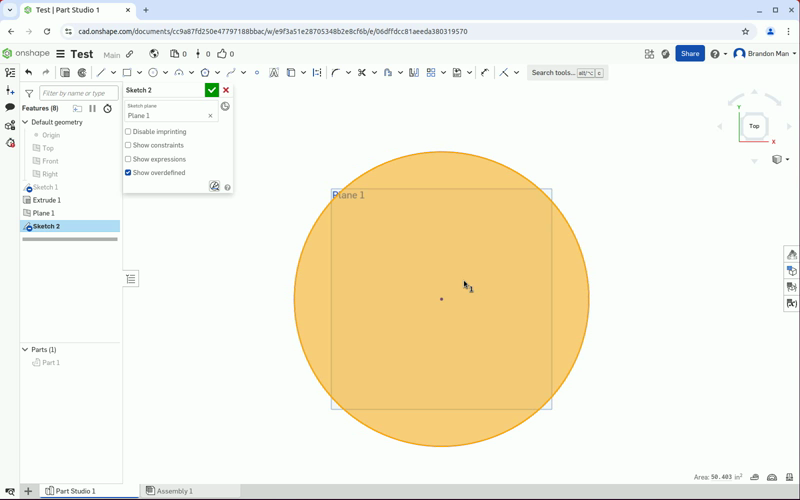
scroll(-6)
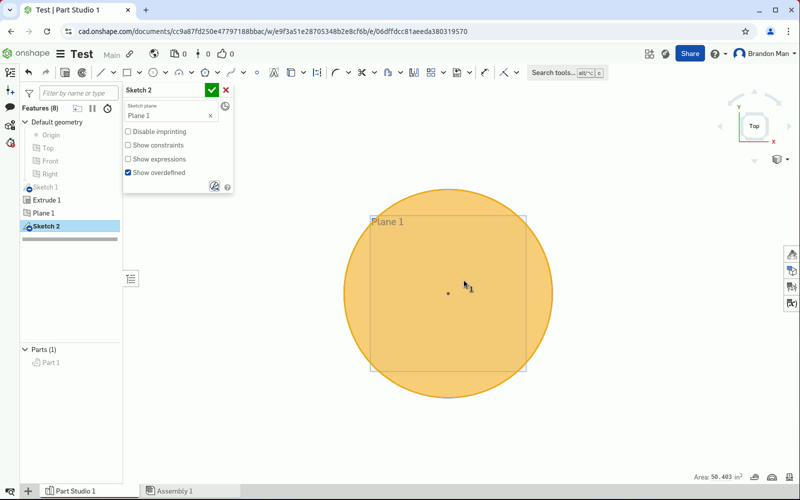
scroll(-6)
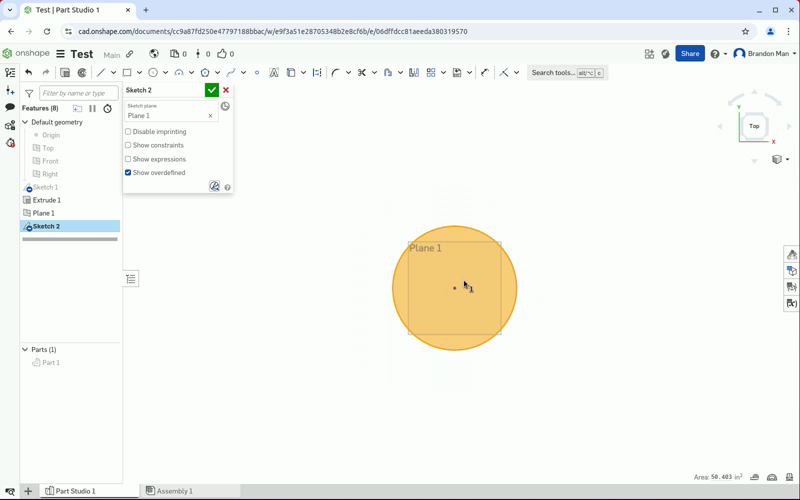
scroll(-6)
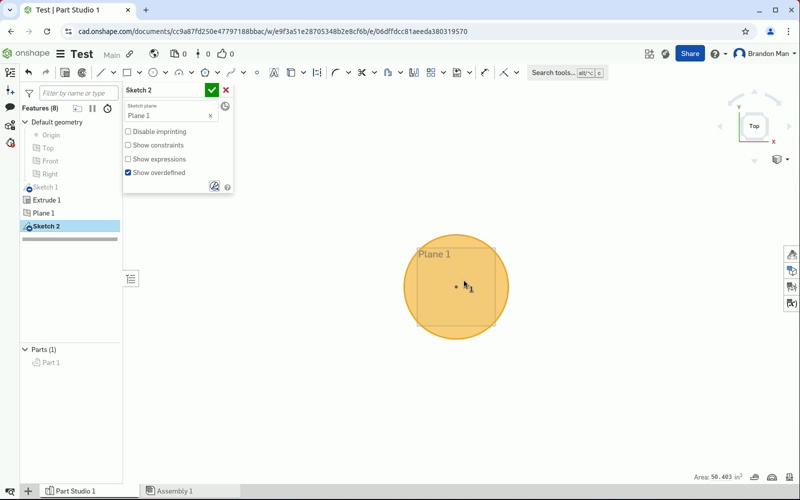
scroll(-6)
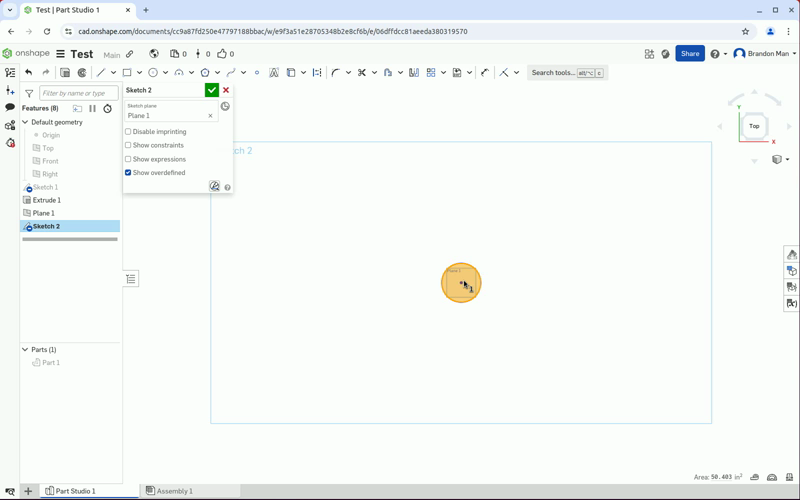
mouse_move(73, 352)
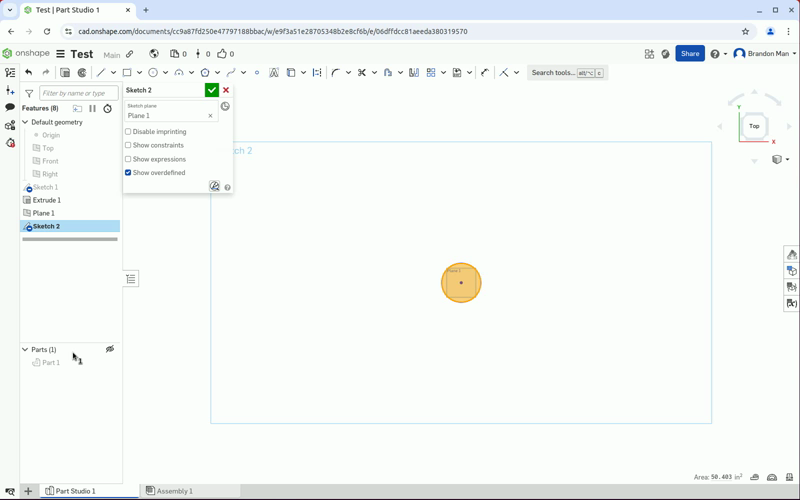
key(shift+y)
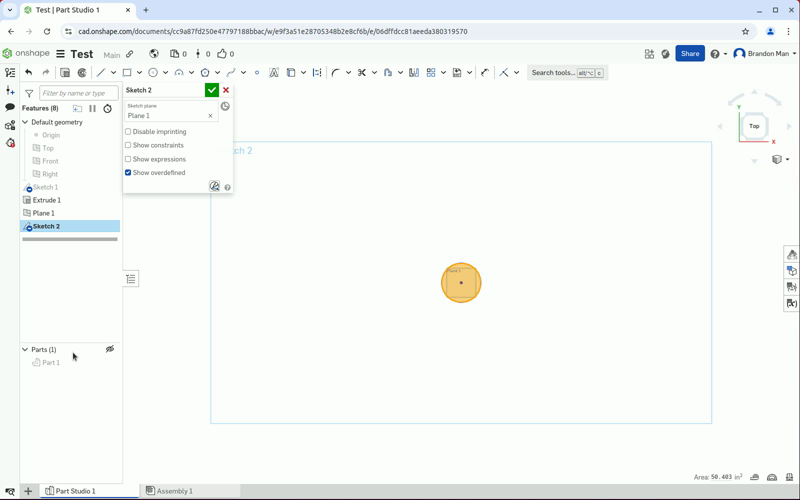
key(shift+e)
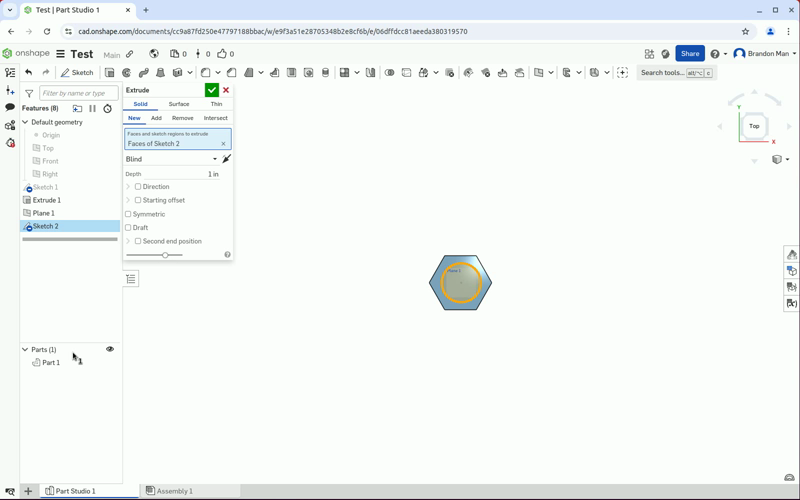
mouse_move(143, 106)
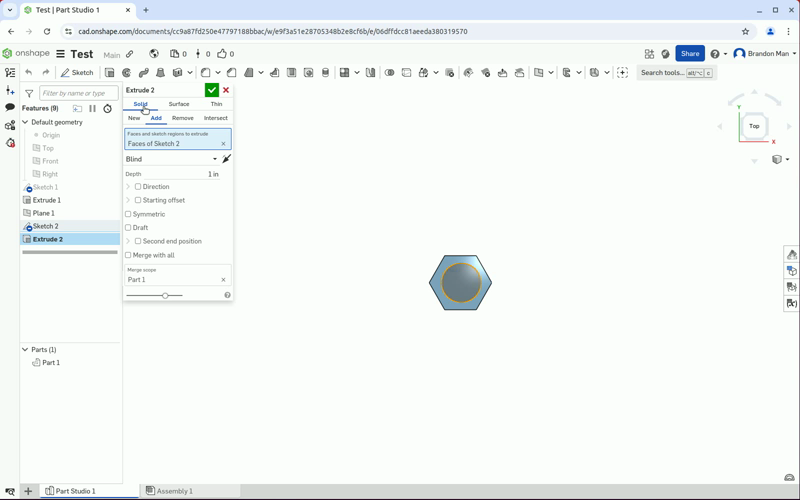
click(143, 106)
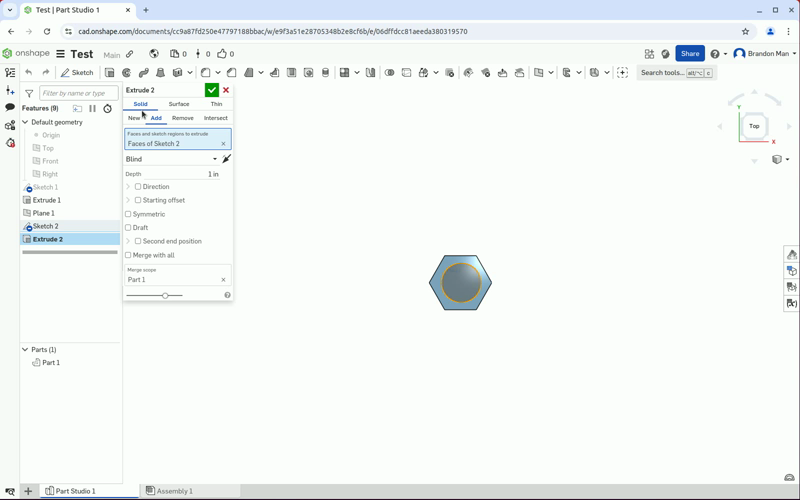
mouse_move(137, 120)
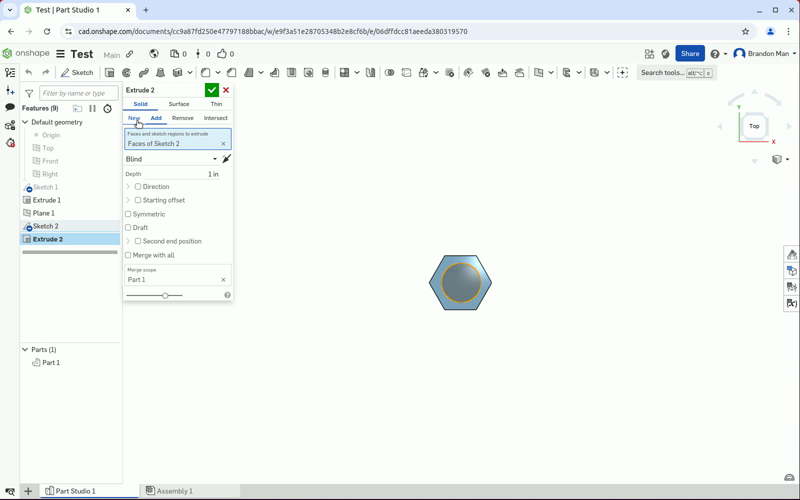
click(137, 120)
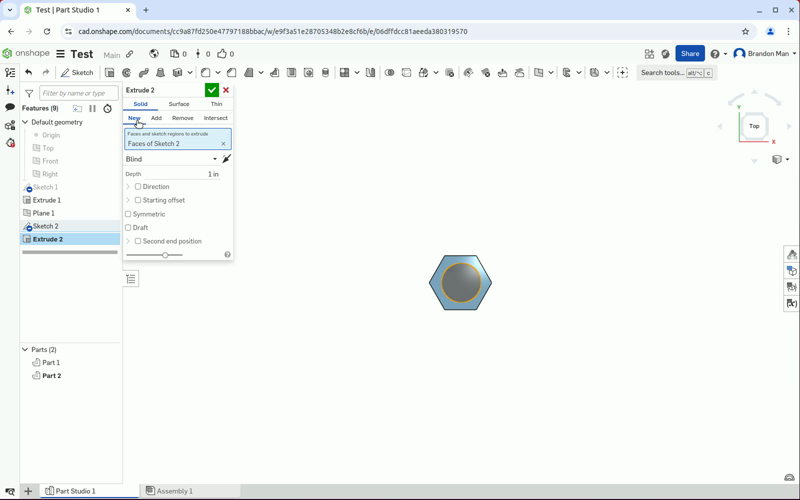
key(tab, 4)
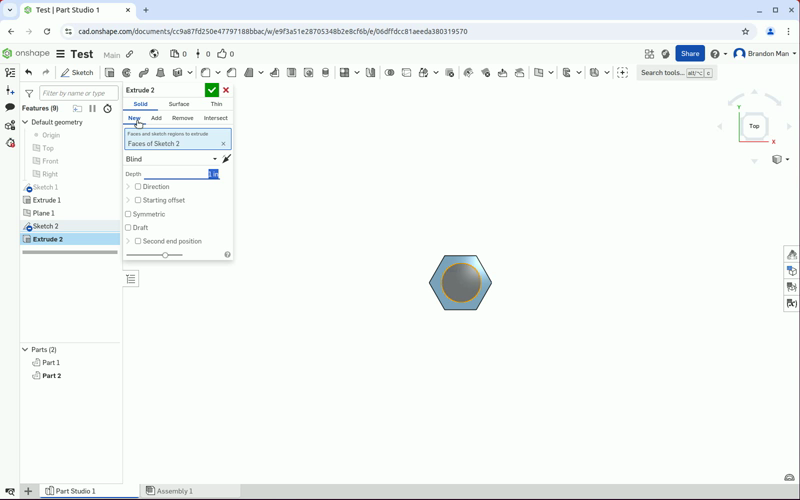
text(10.351)
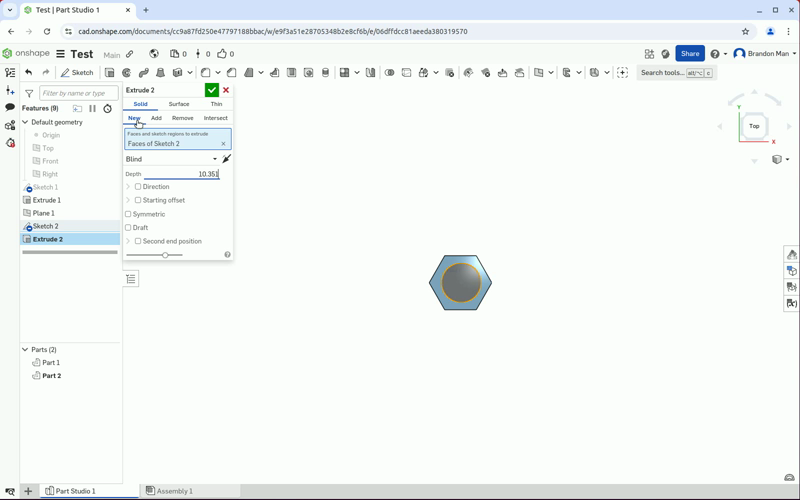
key(enter)
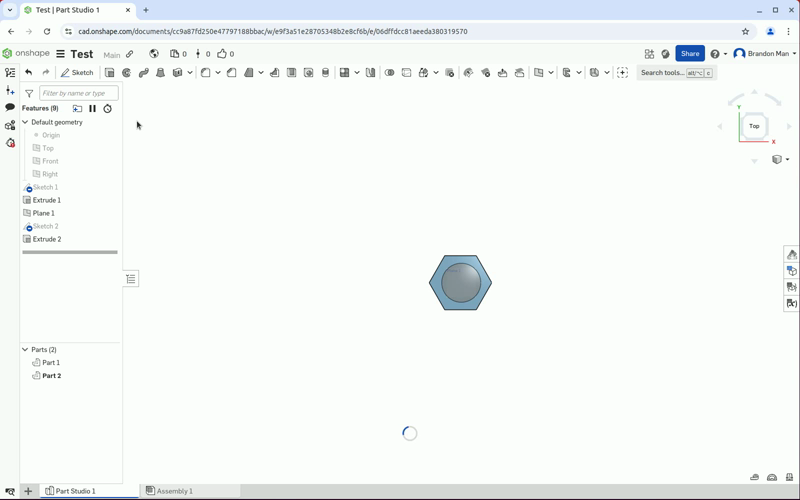
key(shift+h)
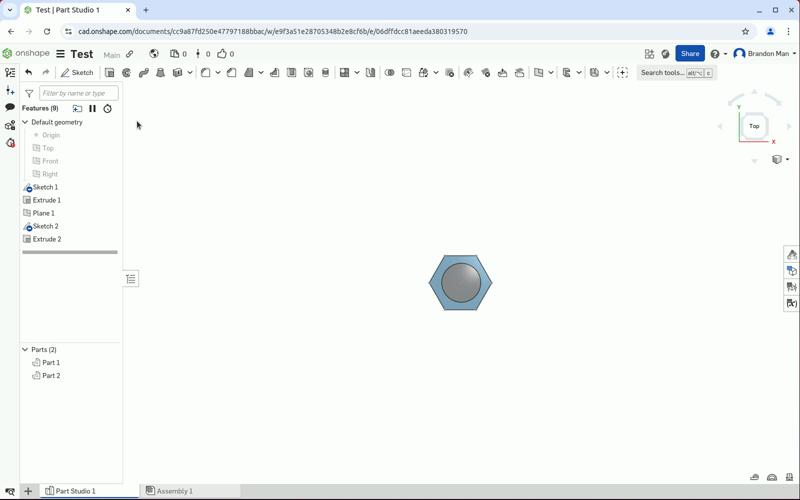
key(shift+h)
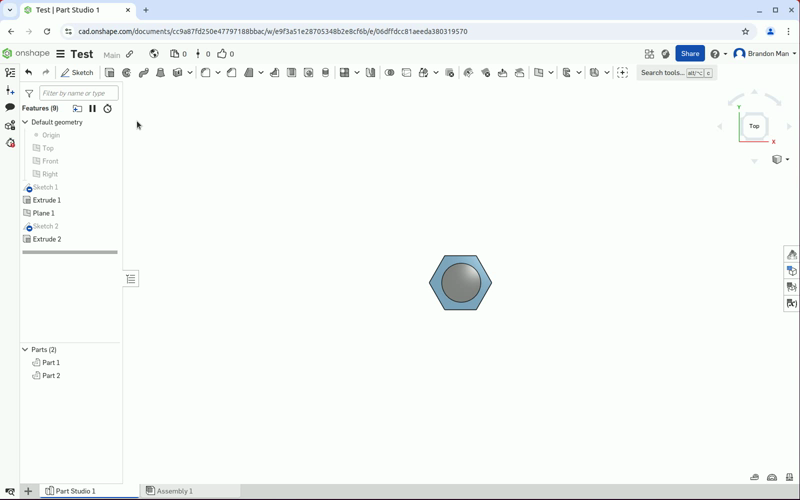
mouse_move(73, 189)
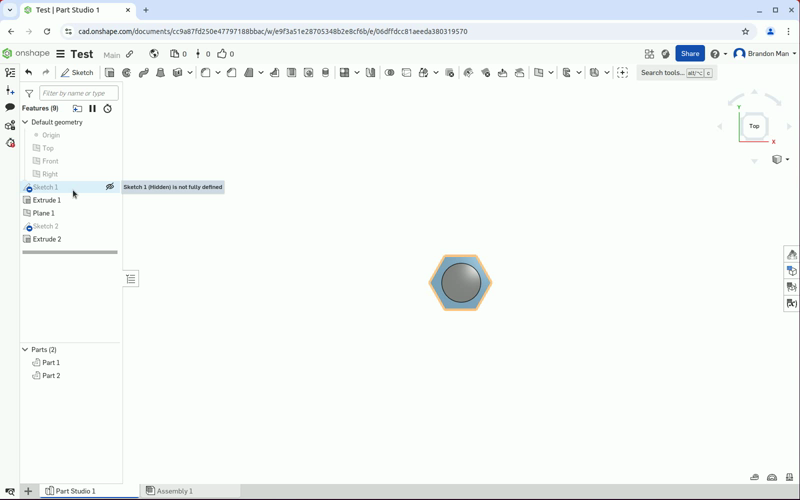
click(73, 189)
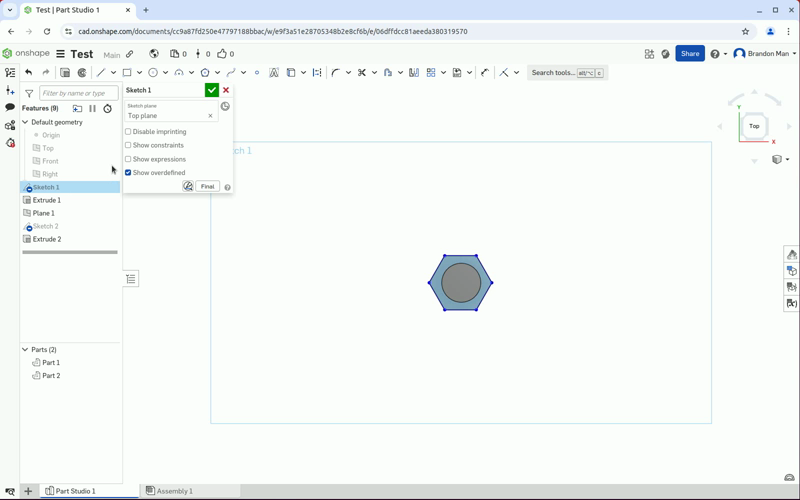
mouse_move(229, 92)
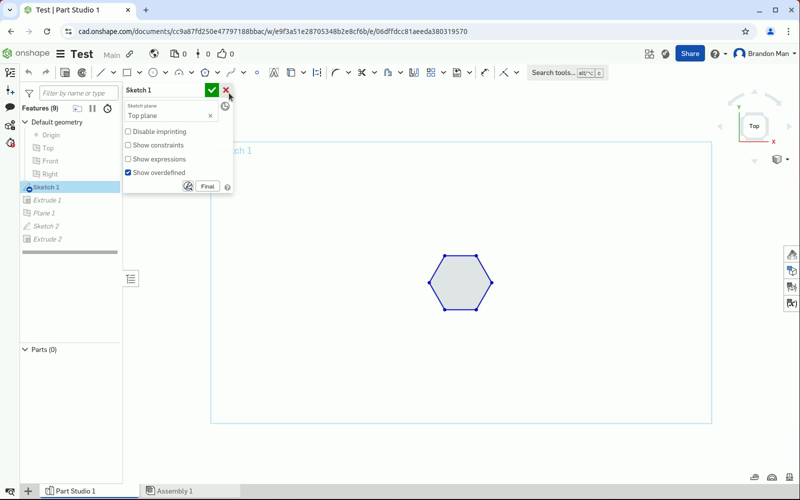
click(229, 92)
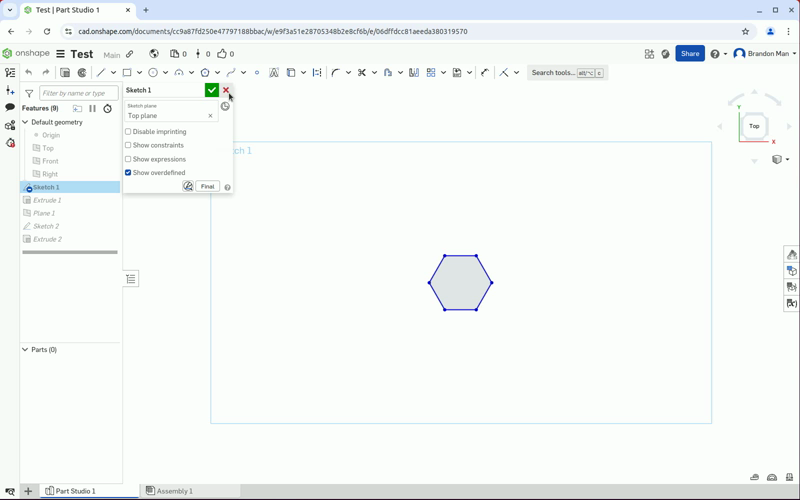
key(shift+s)
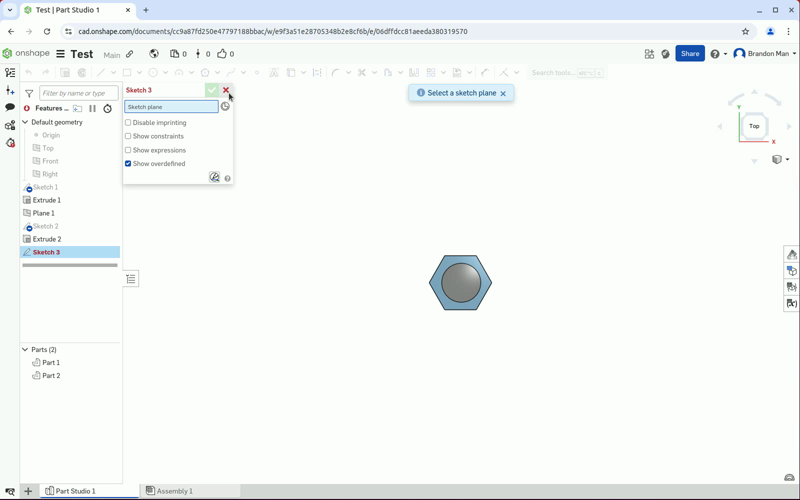
mouse_move(73, 150)
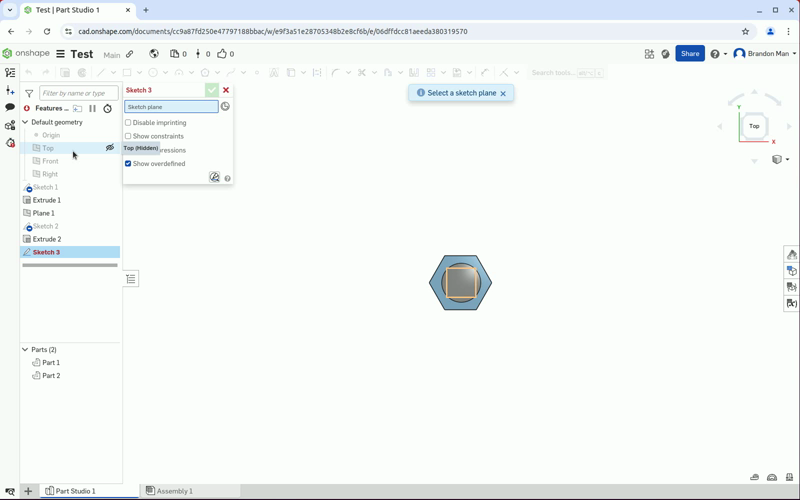
click(73, 150)
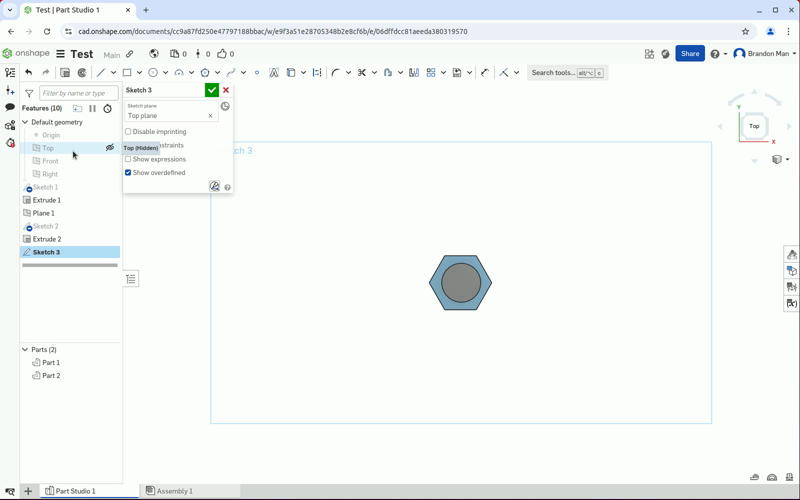
mouse_move(73, 352)
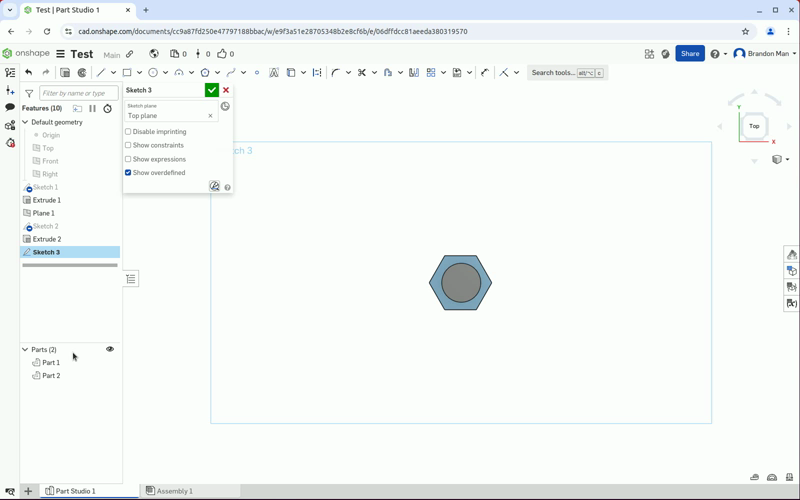
key(y)
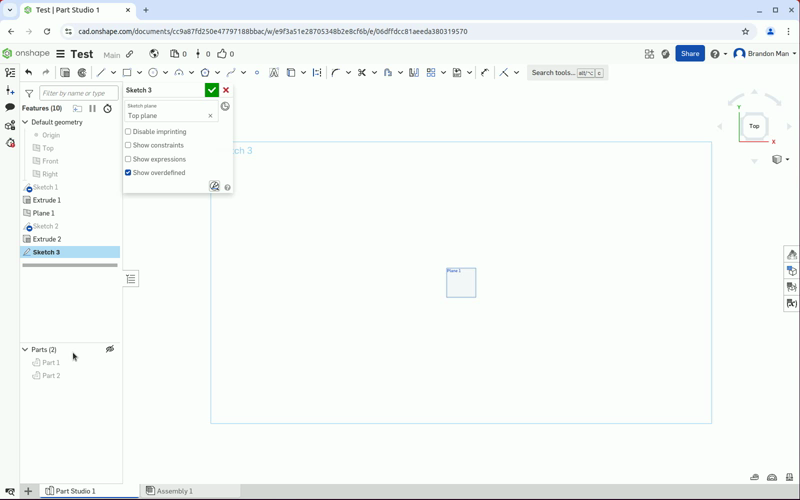
key(c)
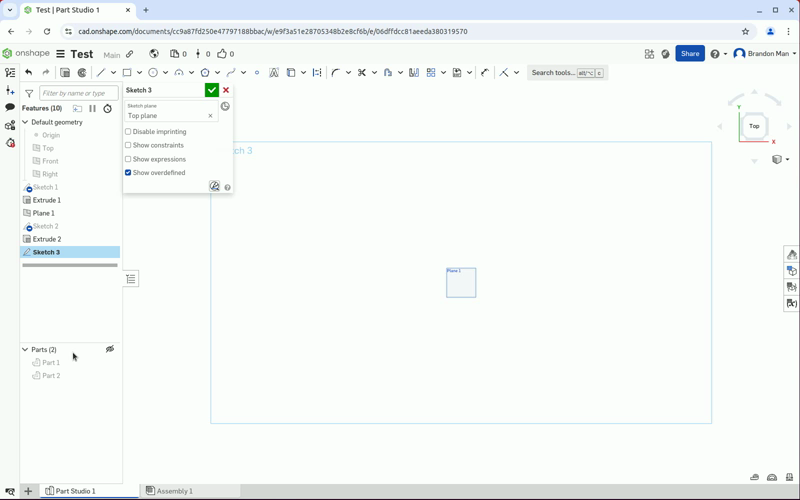
key_down(shift)
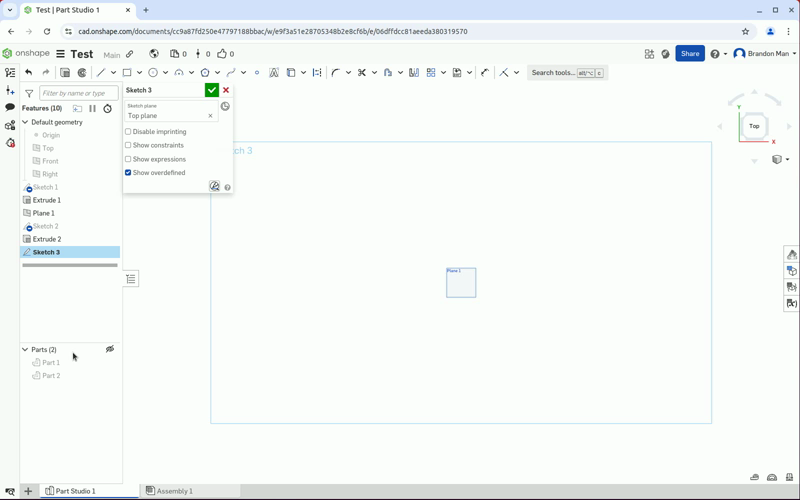
mouse_move(461, 282)
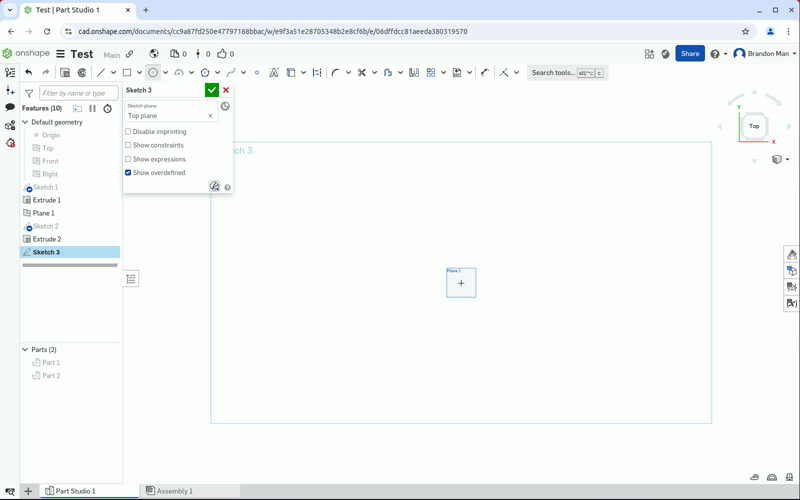
click(461, 282)
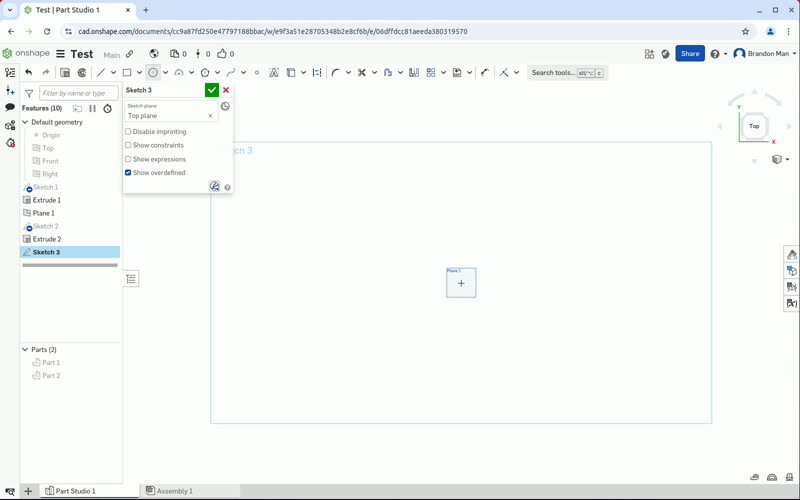
key_up(shift)
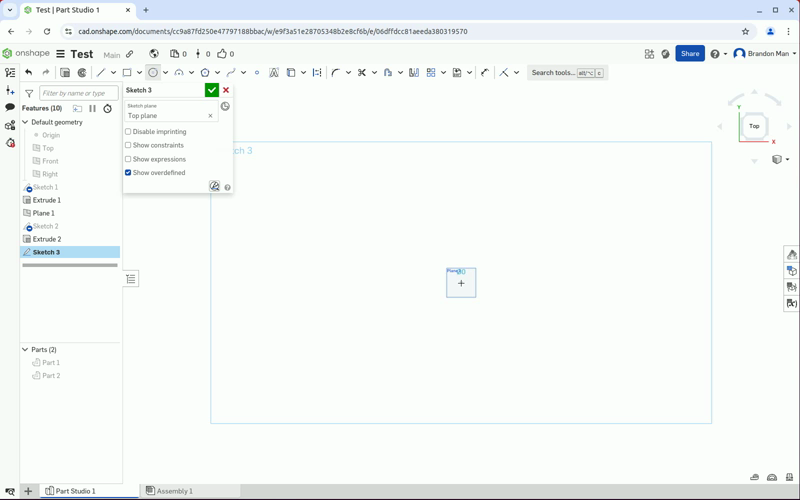
mouse_move(480, 282)
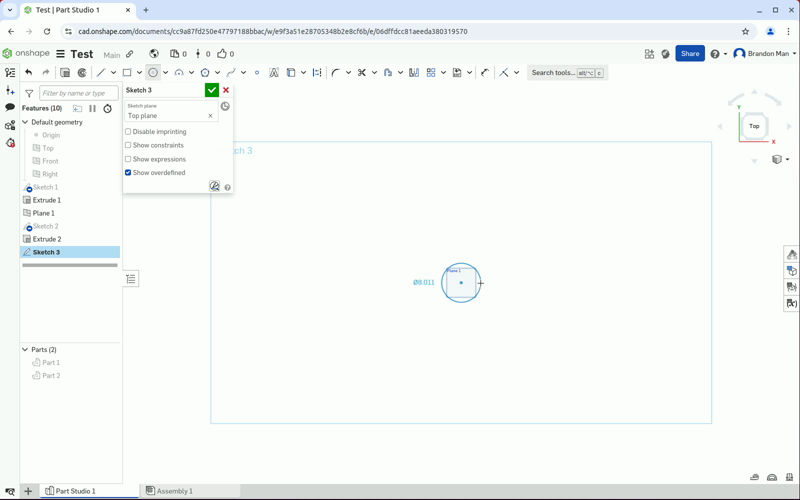
click(480, 282)
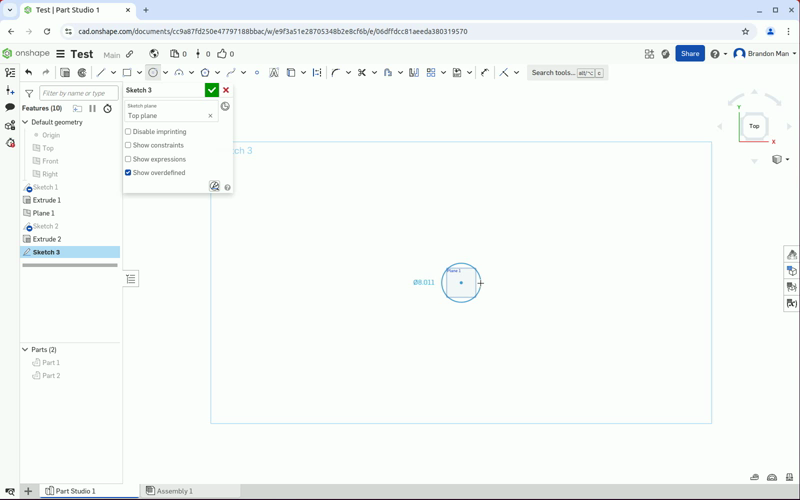
key(esc)
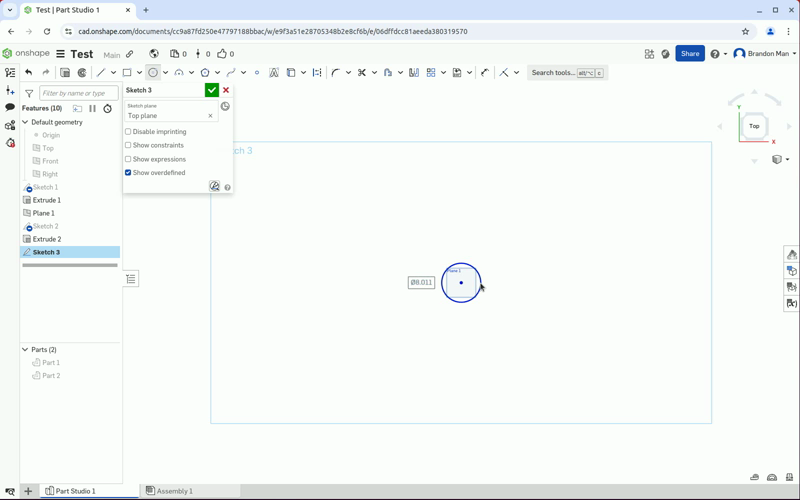
mouse_move(444, 288)
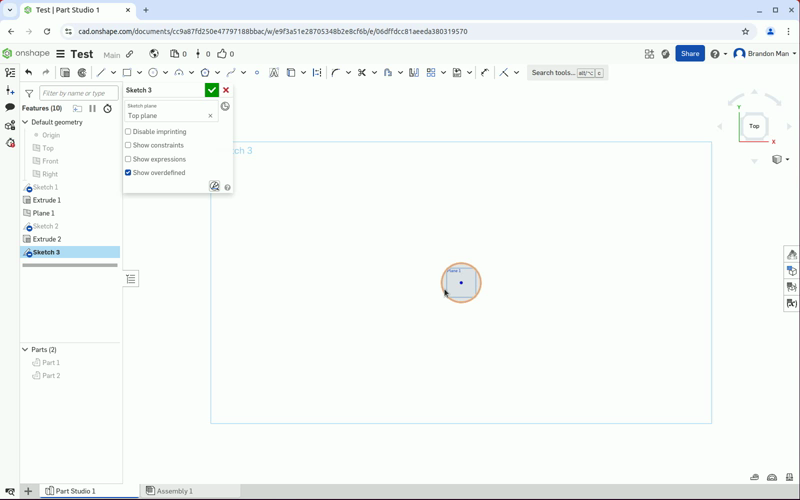
scroll(6)
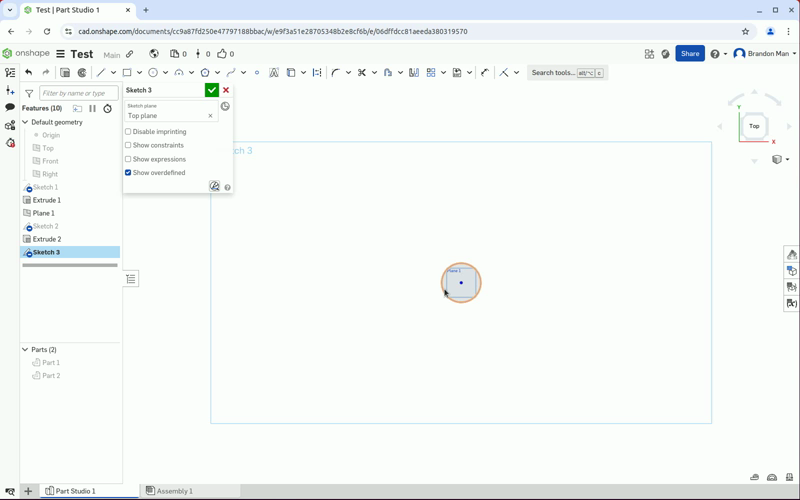
scroll(6)
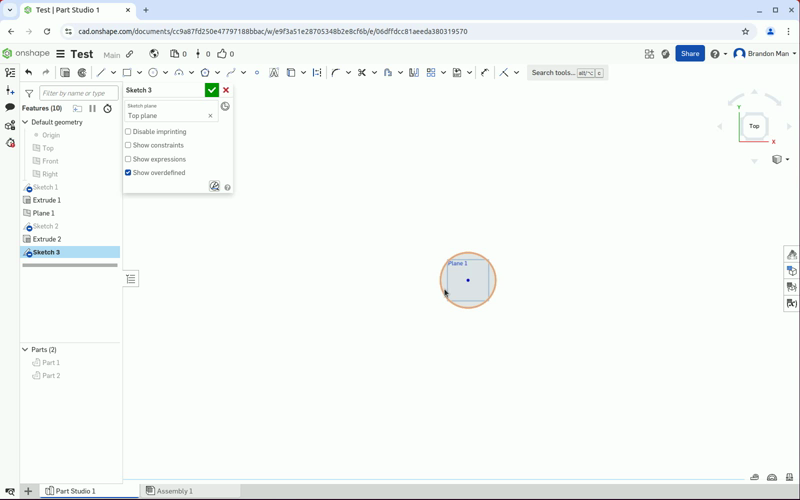
scroll(6)
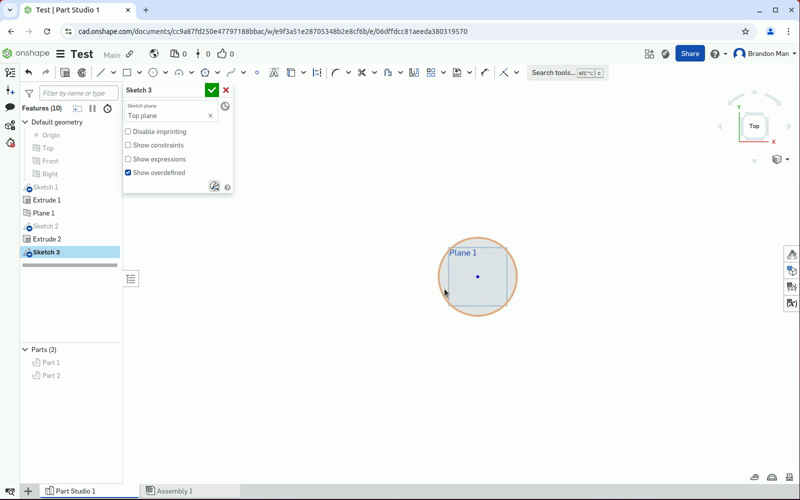
scroll(6)
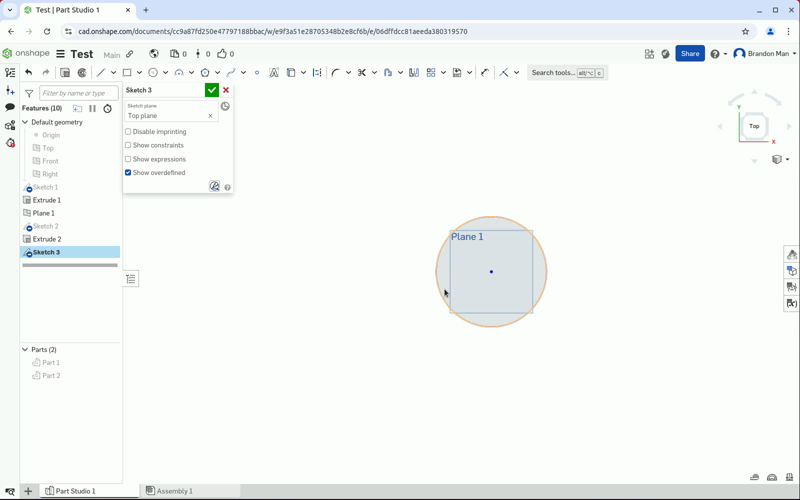
scroll(6)
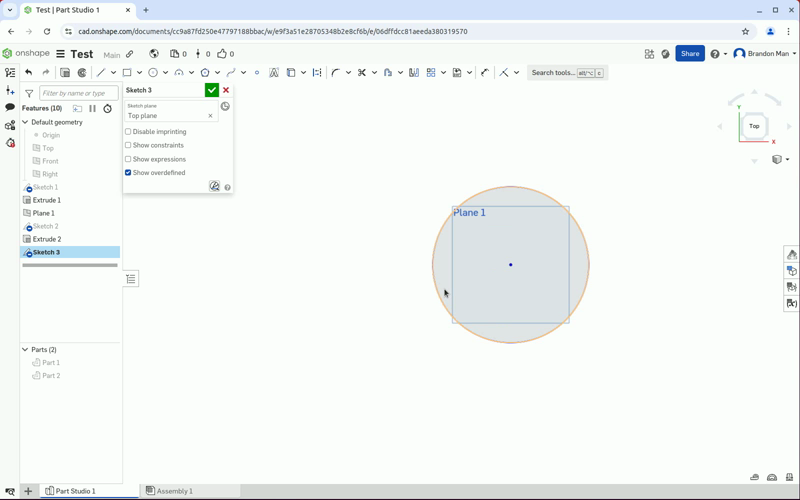
scroll(6)
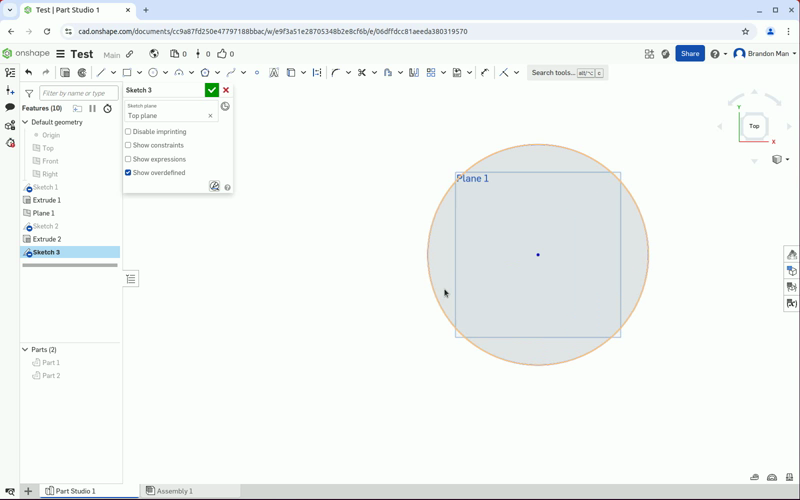
scroll(6)
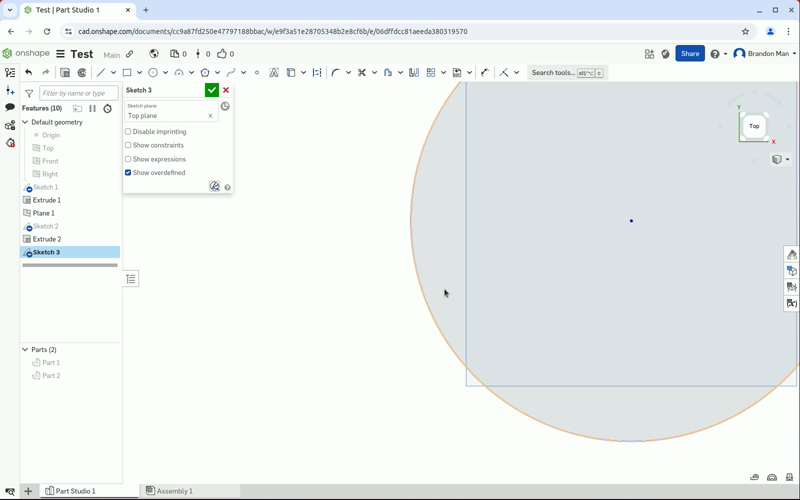
click(444, 288)
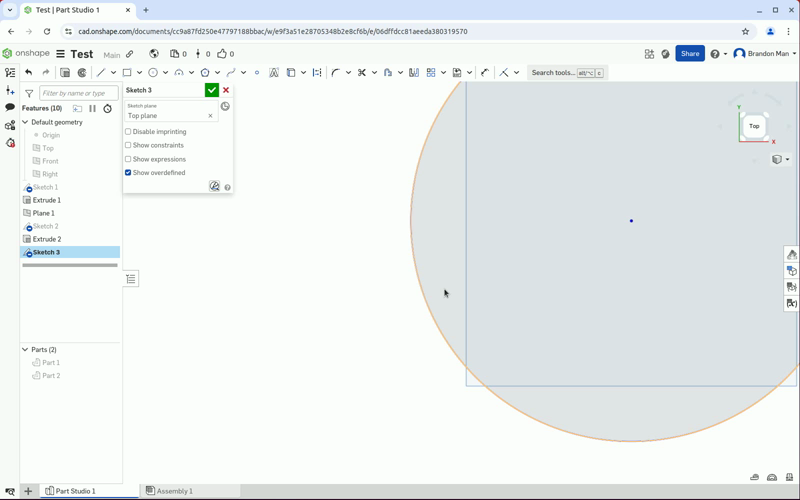
scroll(-6)
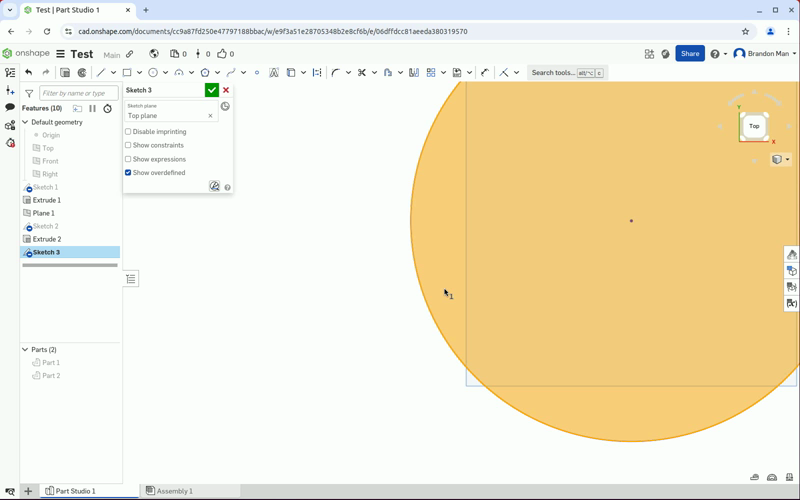
scroll(-6)
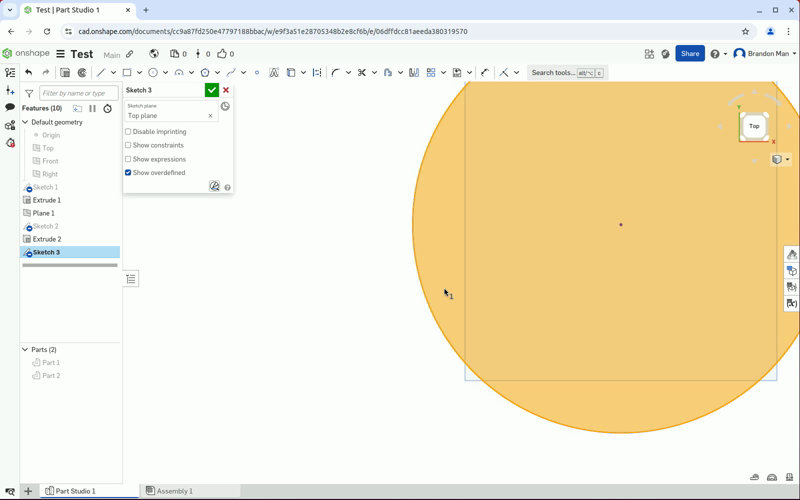
scroll(-6)
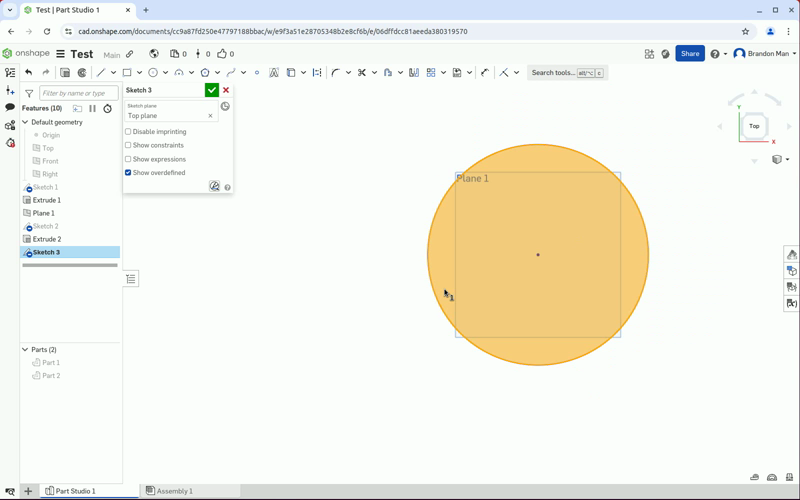
scroll(-6)
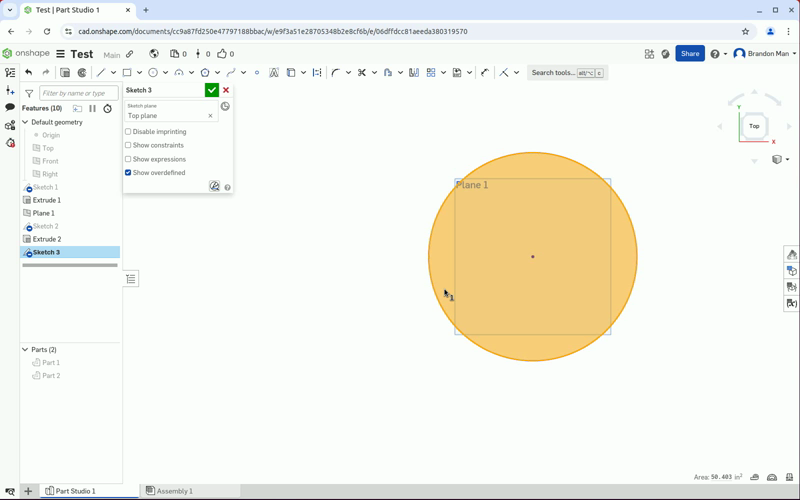
scroll(-6)
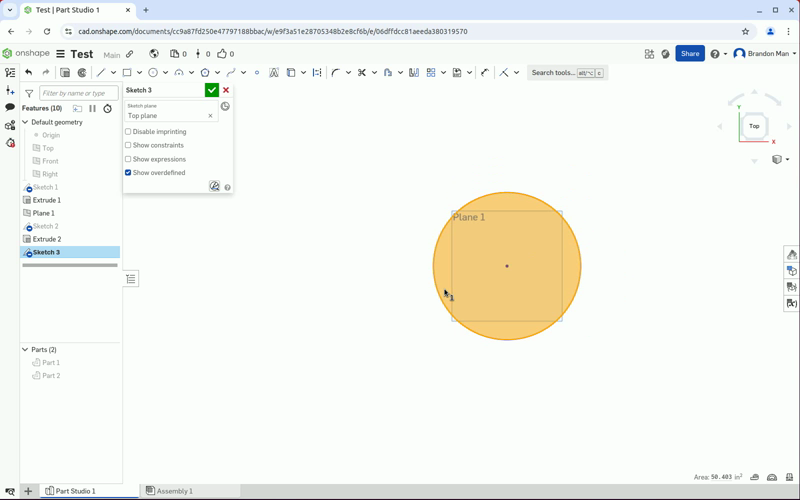
scroll(-6)
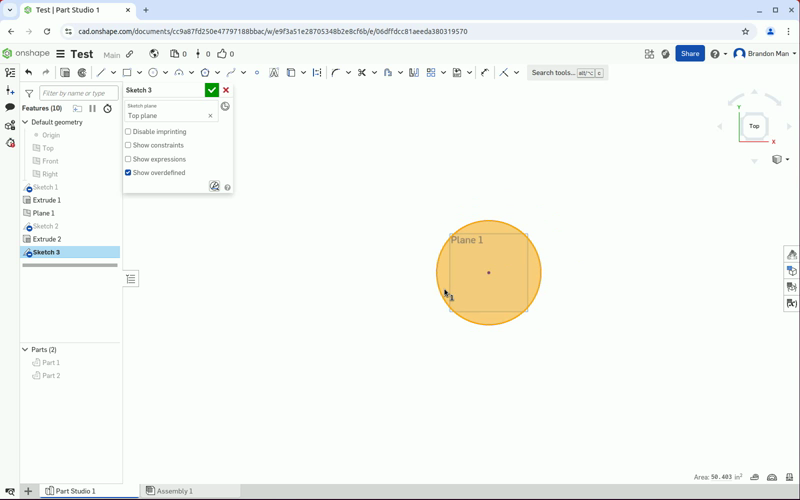
scroll(-6)
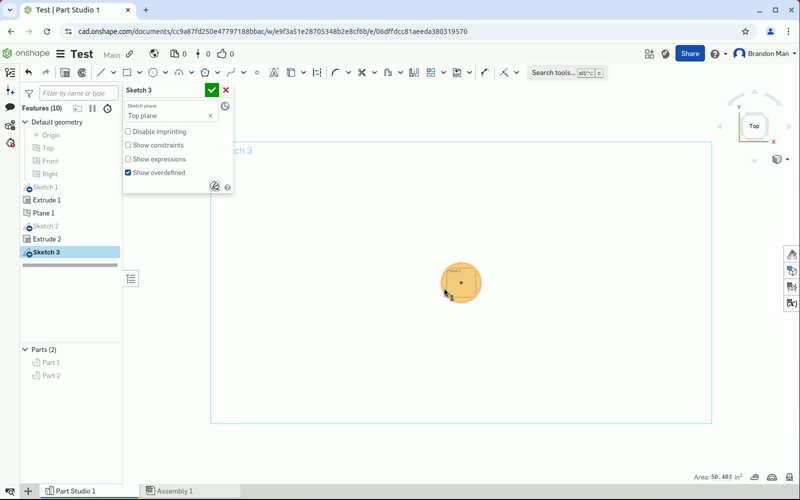
mouse_move(73, 352)
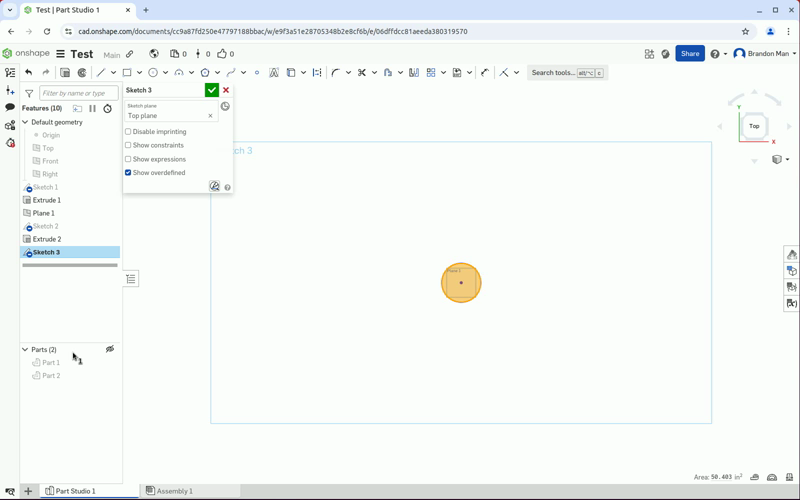
key(shift+y)
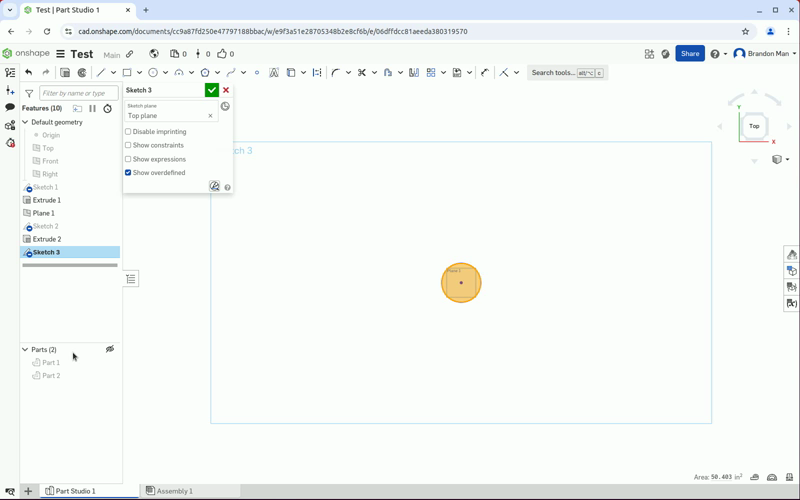
key(shift+e)
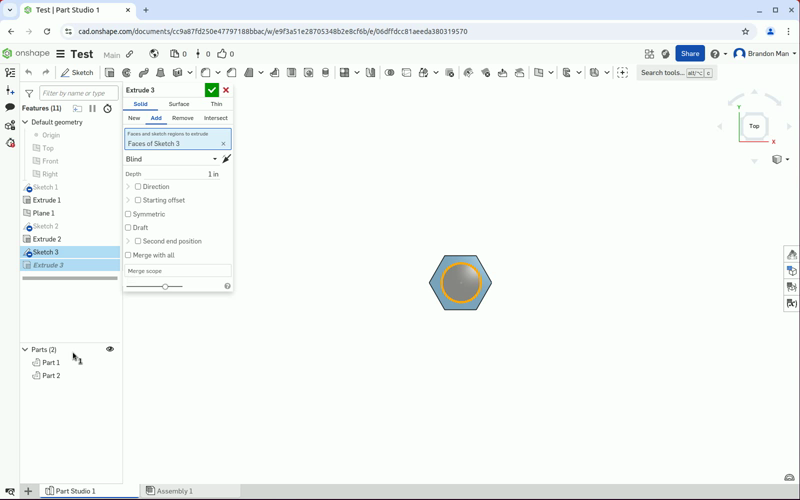
mouse_move(143, 106)
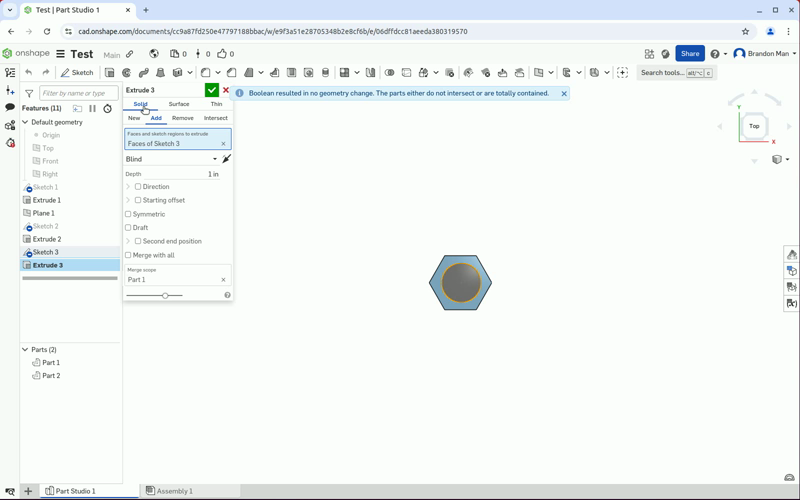
click(143, 106)
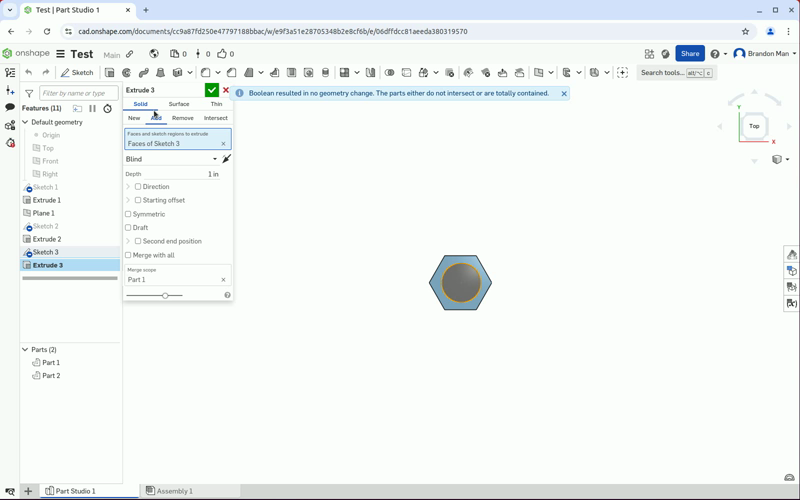
mouse_move(186, 120)
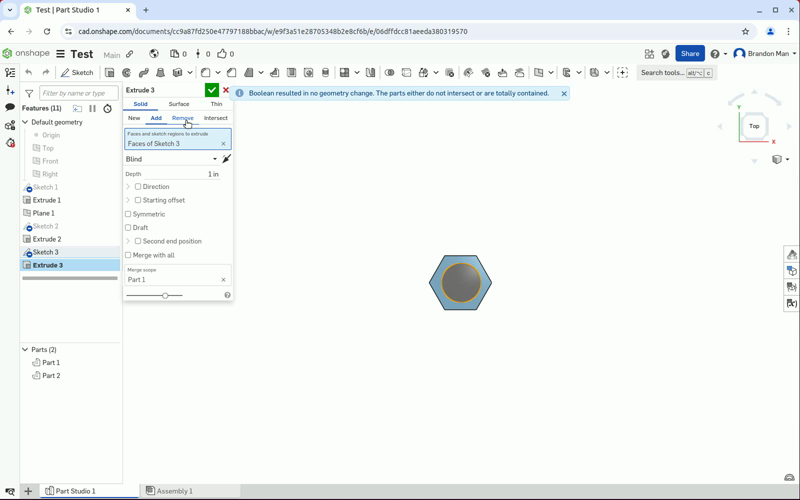
click(186, 120)
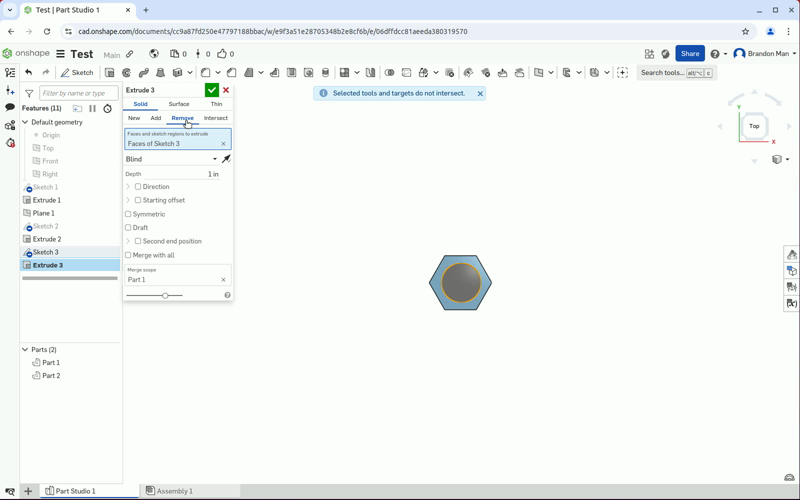
key(tab, 4)
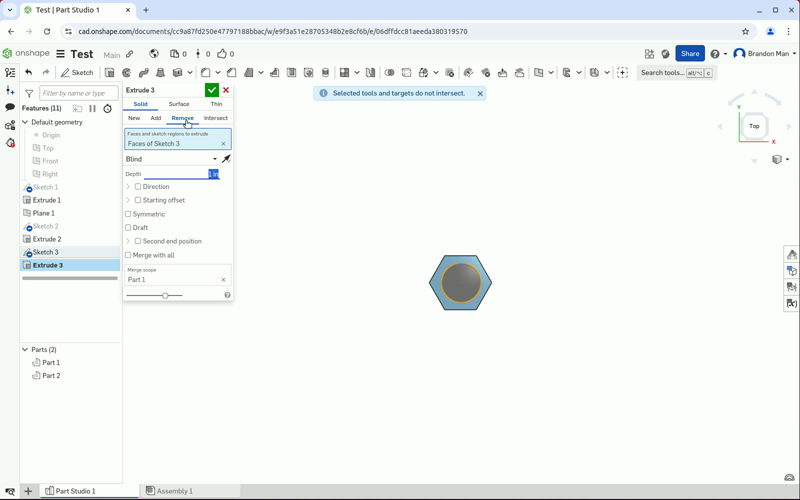
text(-10.351)
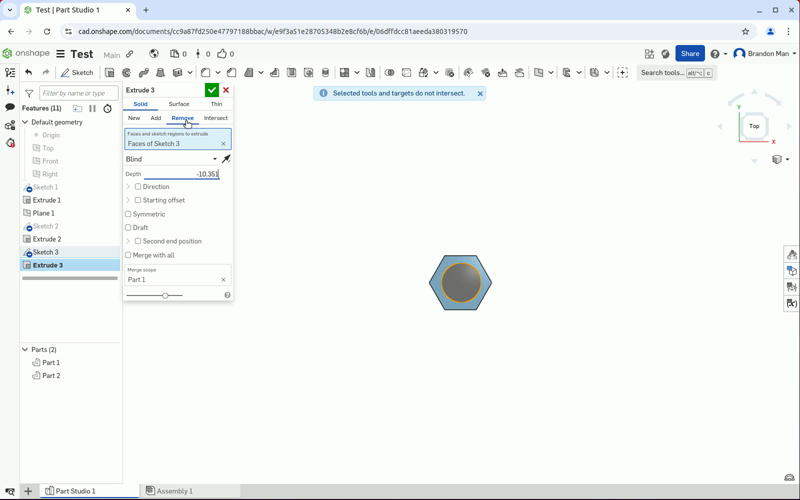
key(tab, 6)
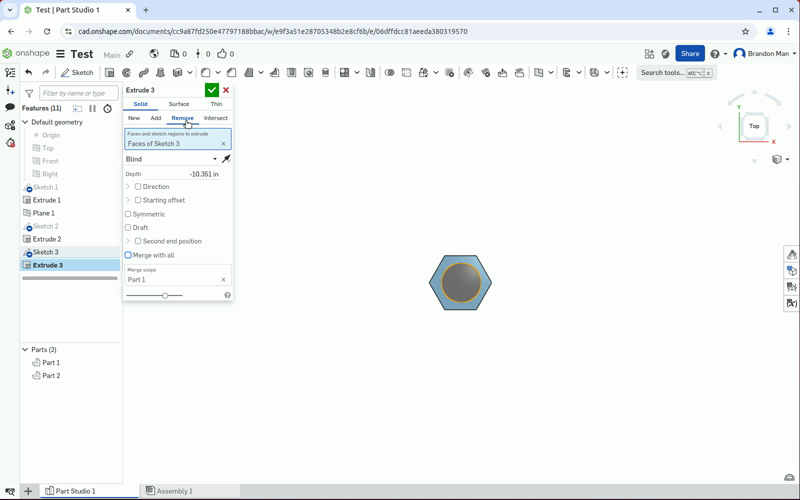
key(space)
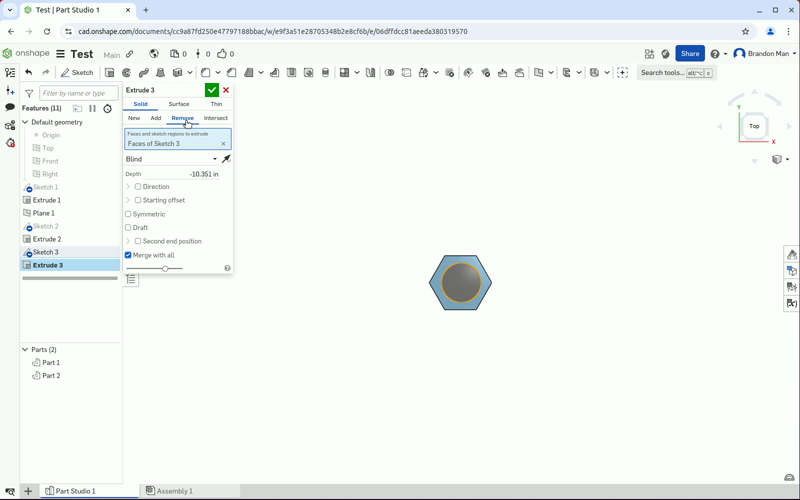
key(enter)
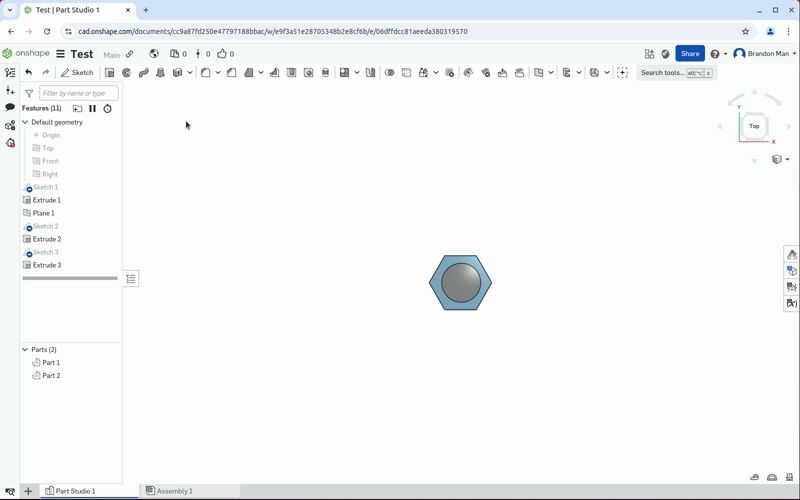
key(shift+h)
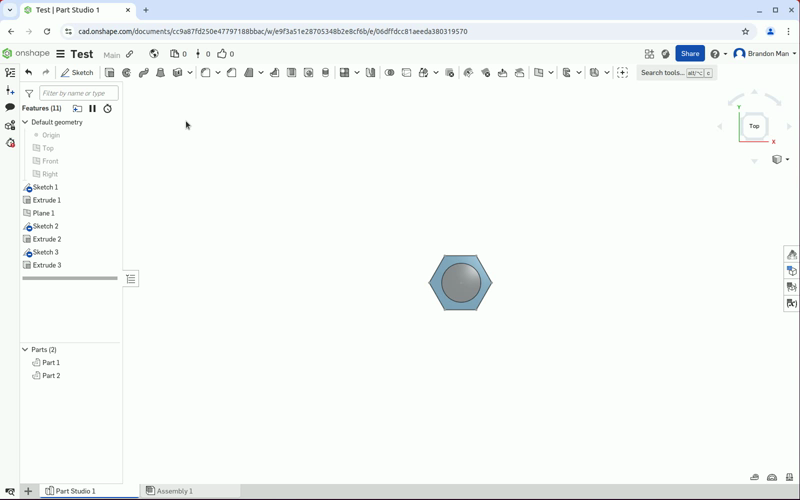
key(shift+h)
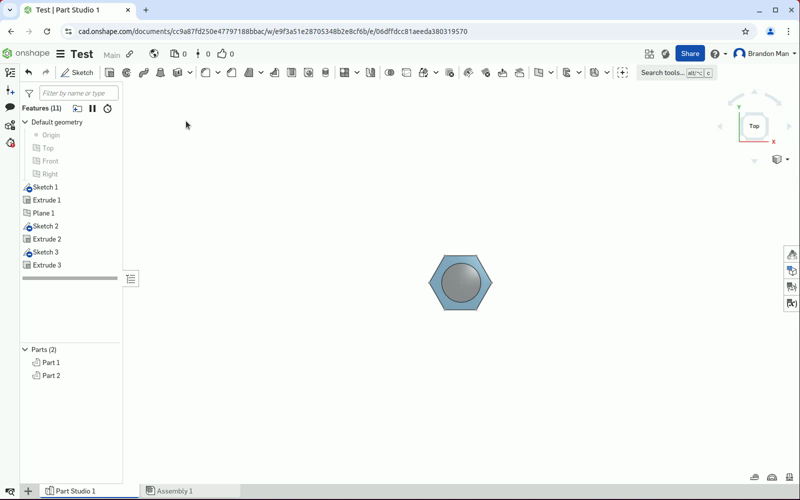
key(shift+7)
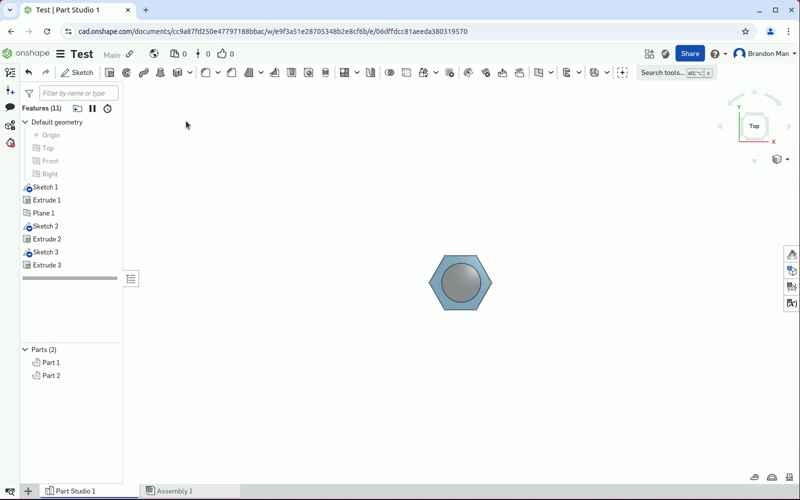
key(up, 3)
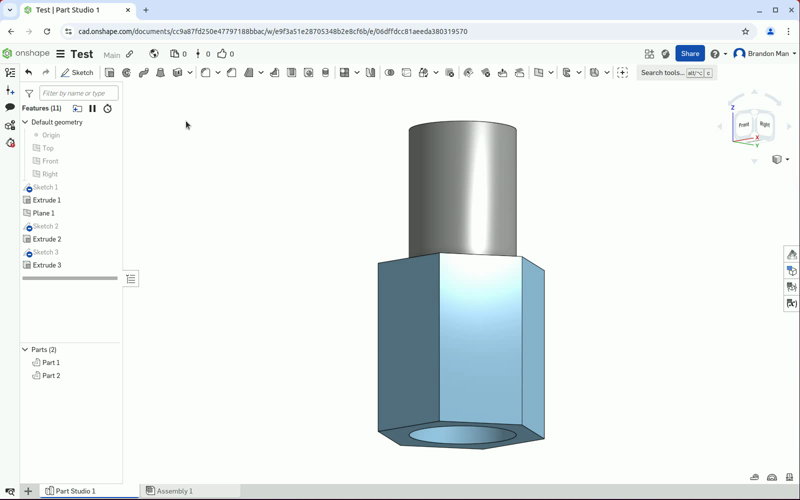
key(left, 3)
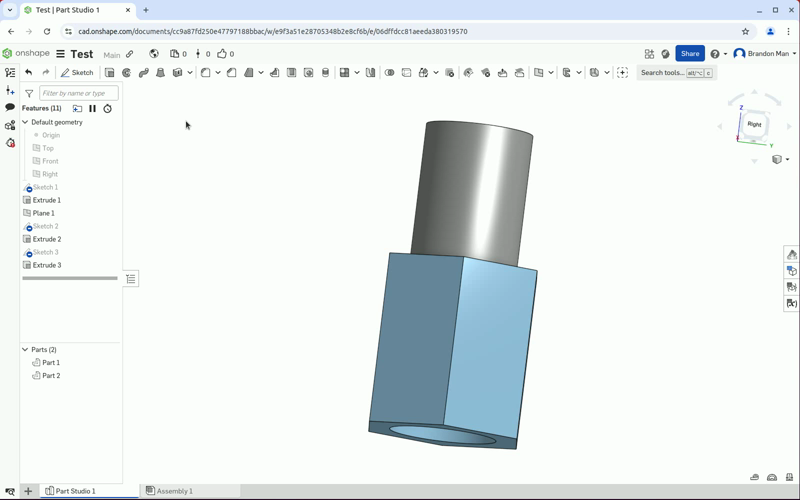
key(right, 3)
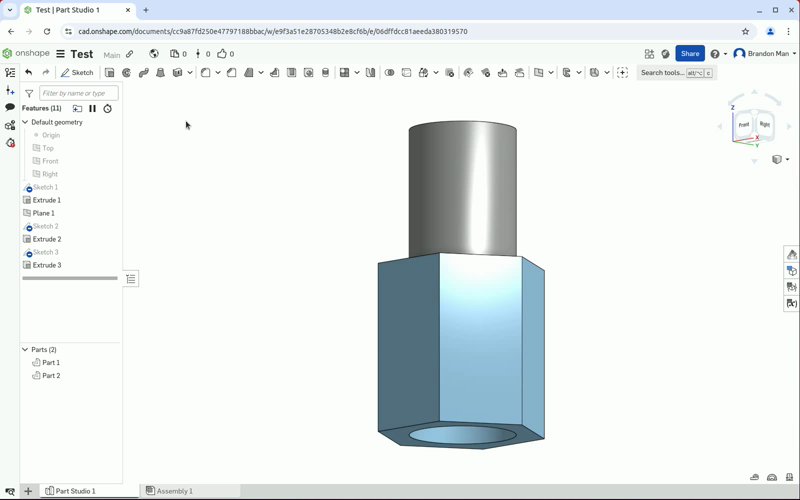
key(down, 3)
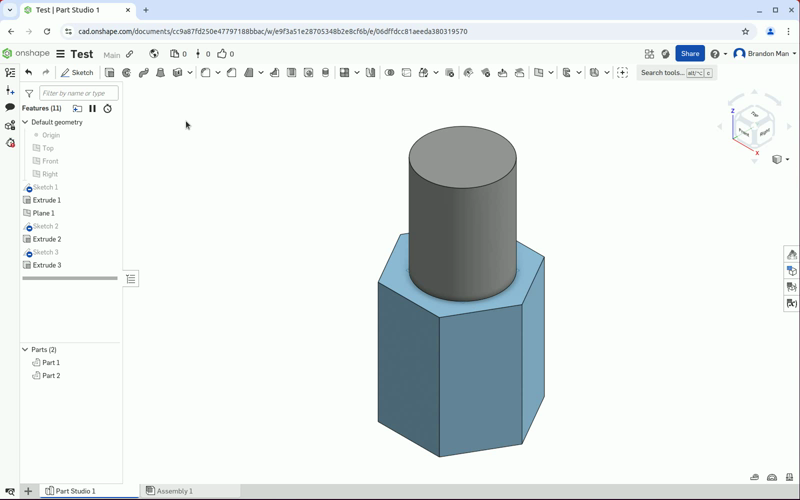
mouse_move(73, 189)
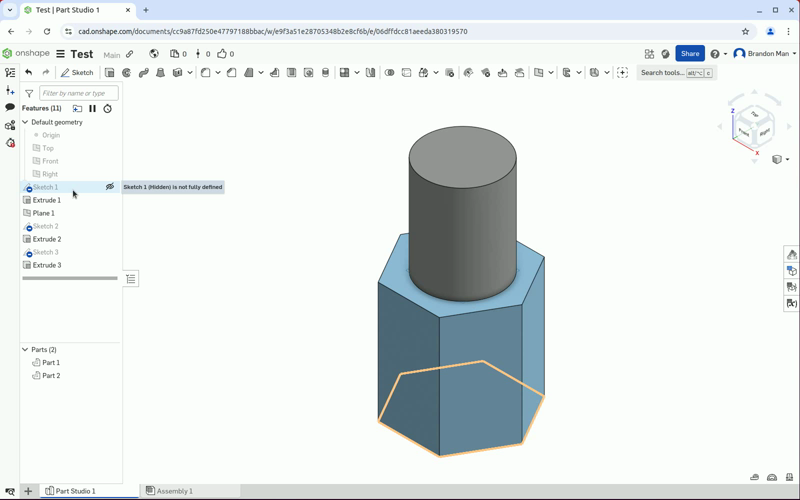
click(73, 189)